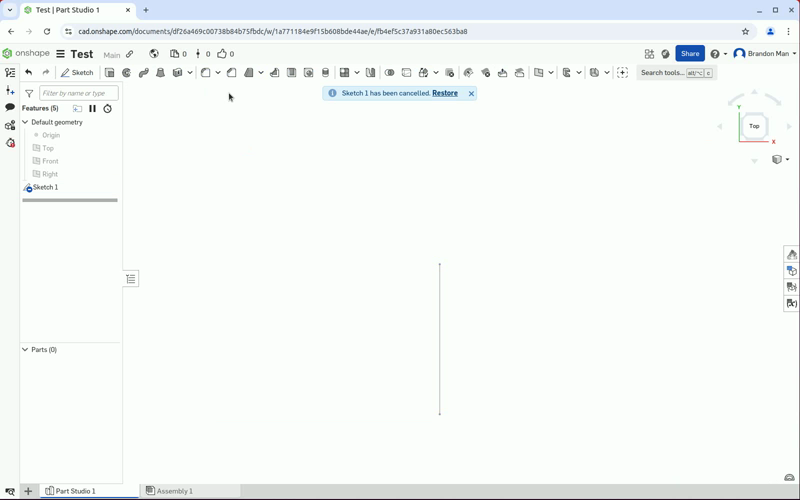
key(shift+h)
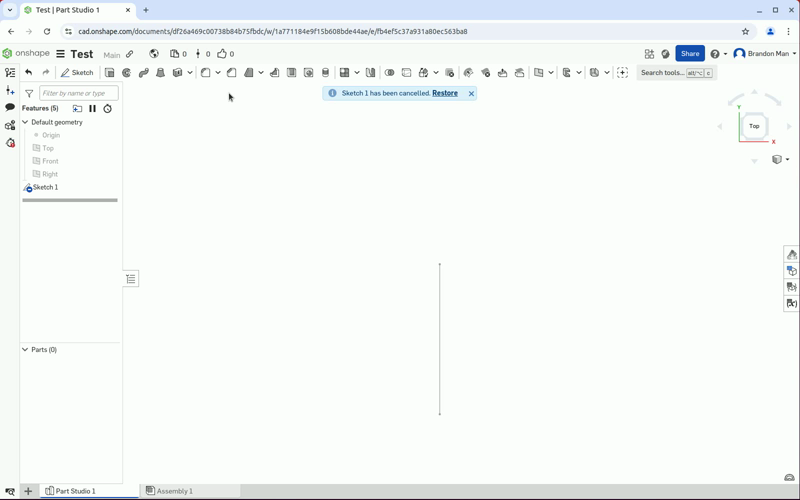
key(shift+s)
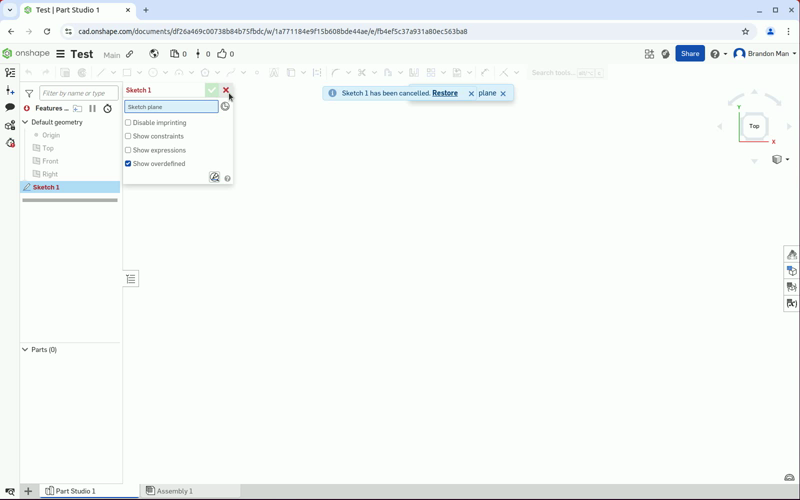
mouse_move(73, 150)
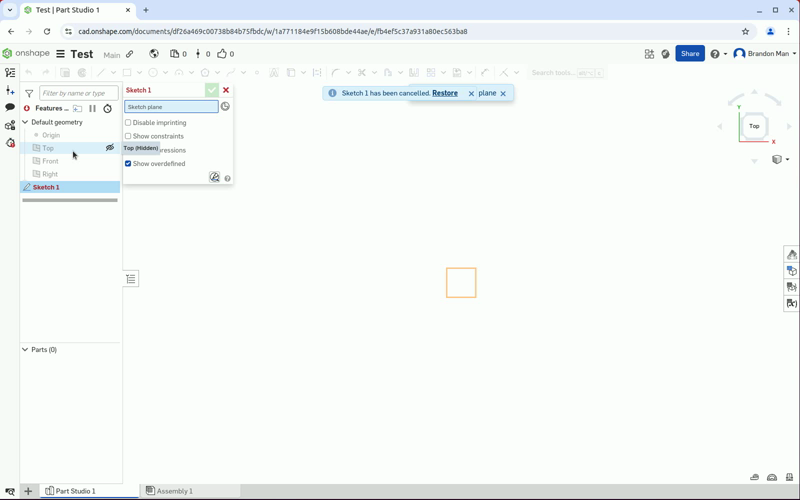
click(73, 150)
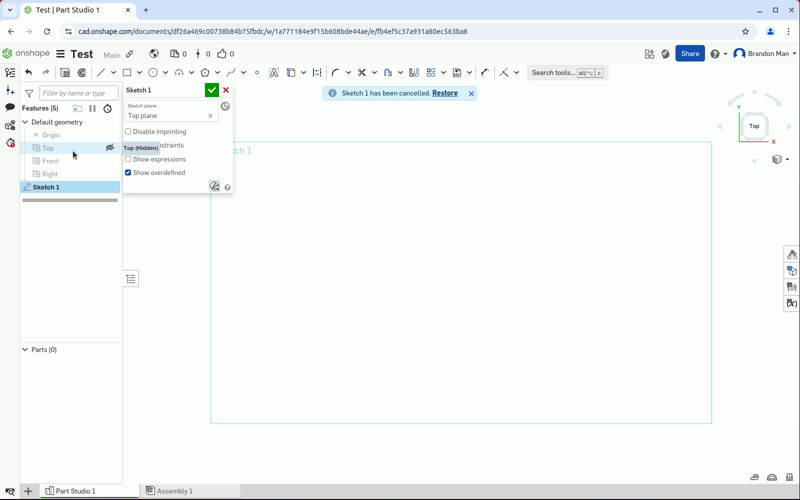
mouse_move(73, 352)
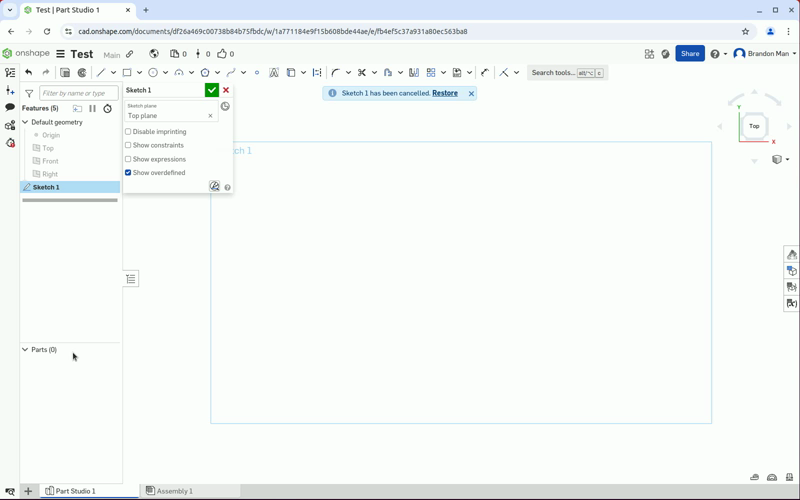
key(y)
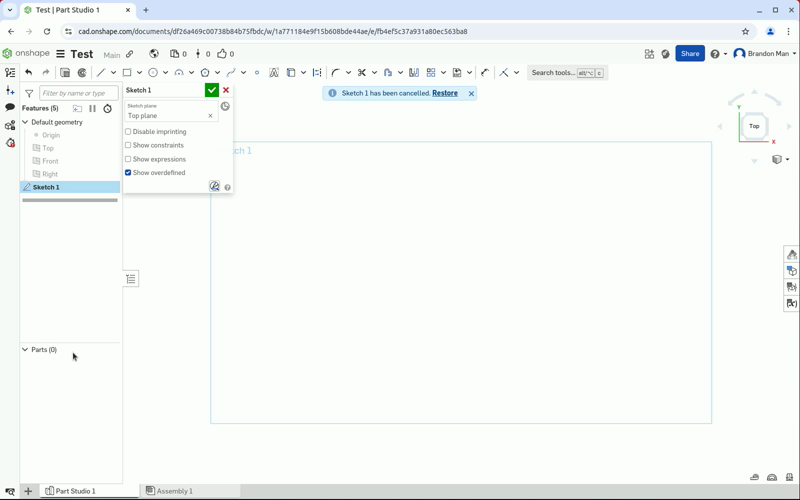
key(l)
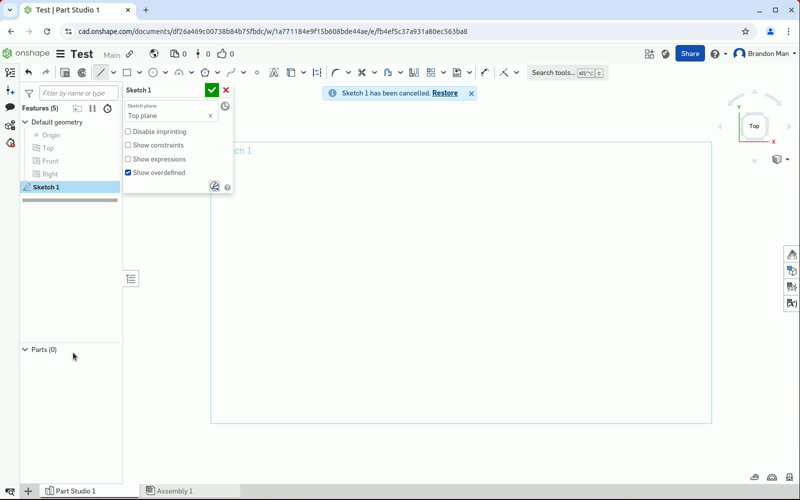
key_down(shift)
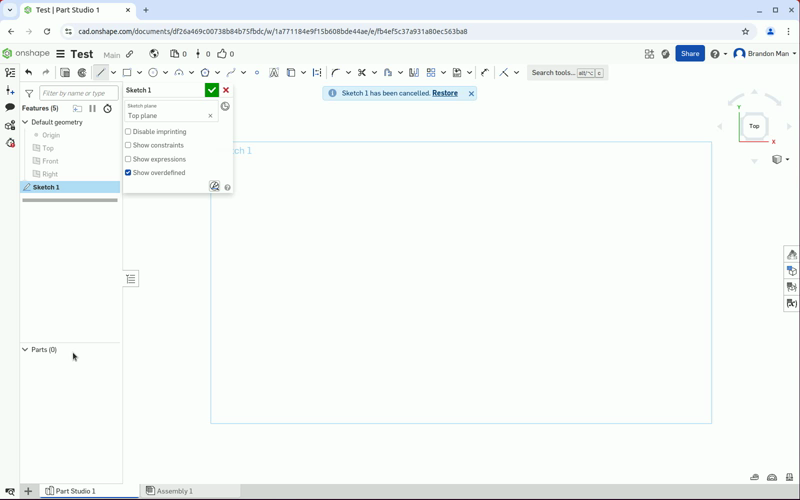
mouse_move(378, 312)
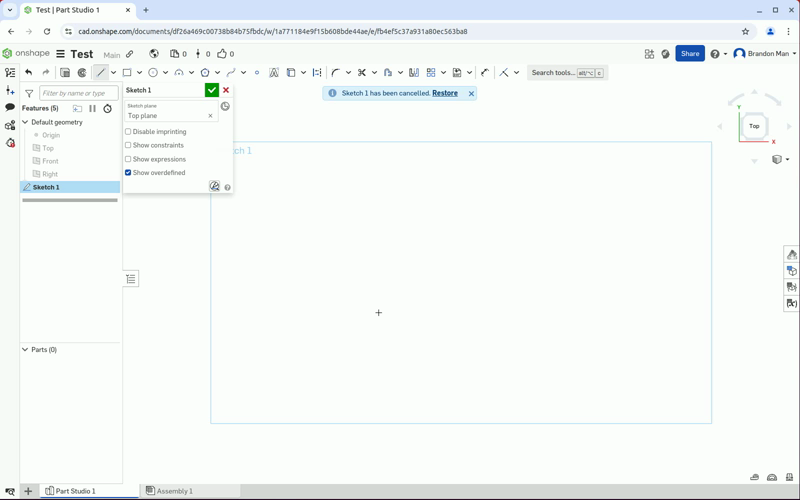
click(378, 312)
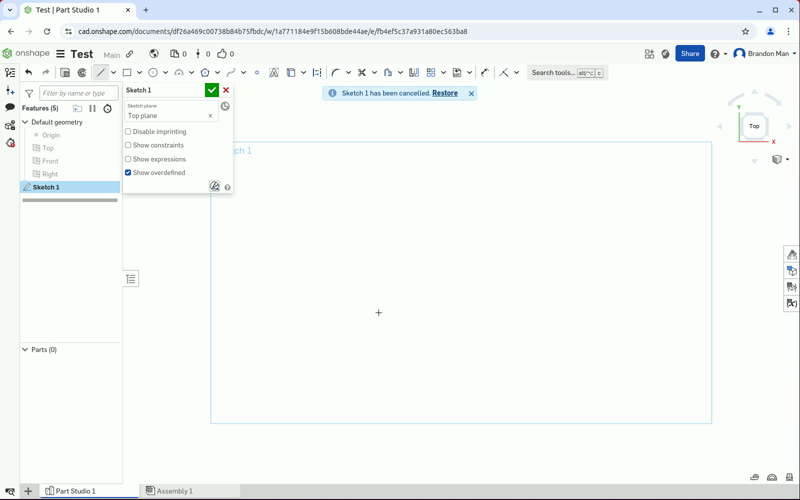
key_up(shift)
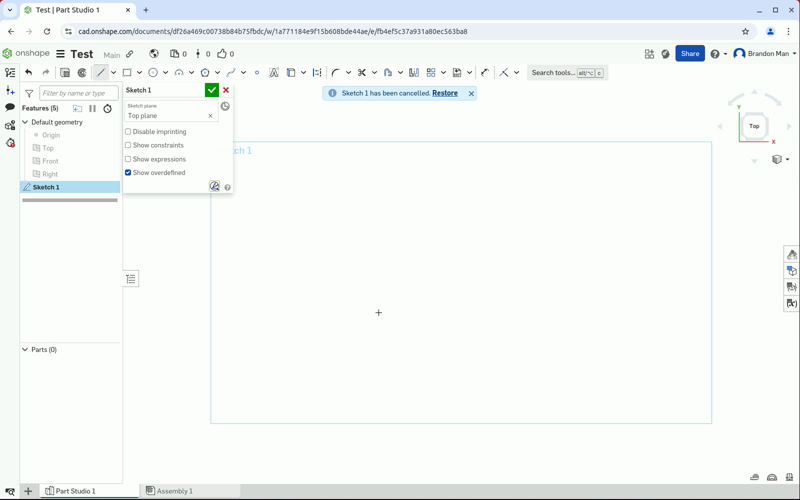
key_down(shift)
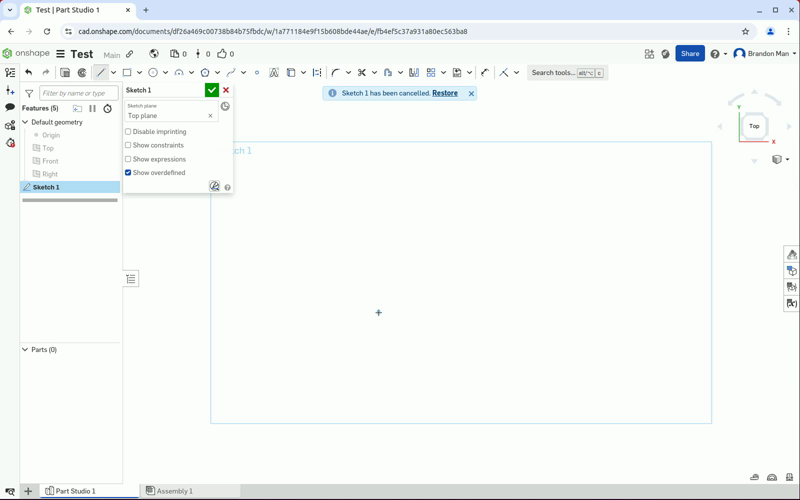
mouse_move(572, 312)
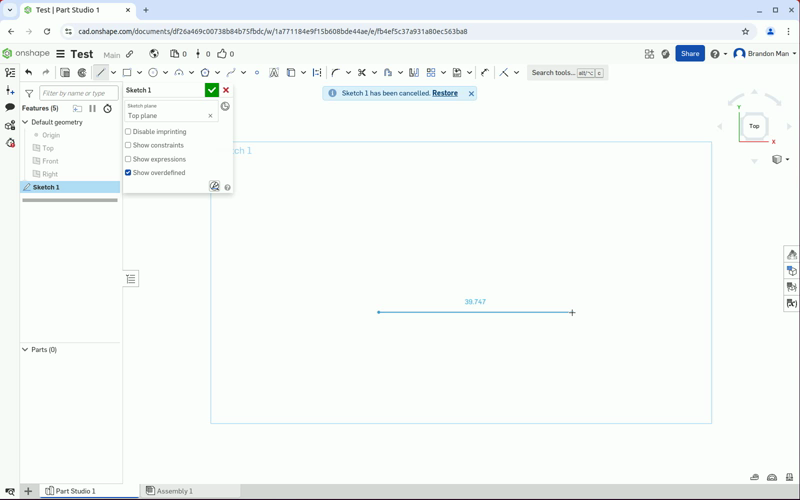
click(572, 312)
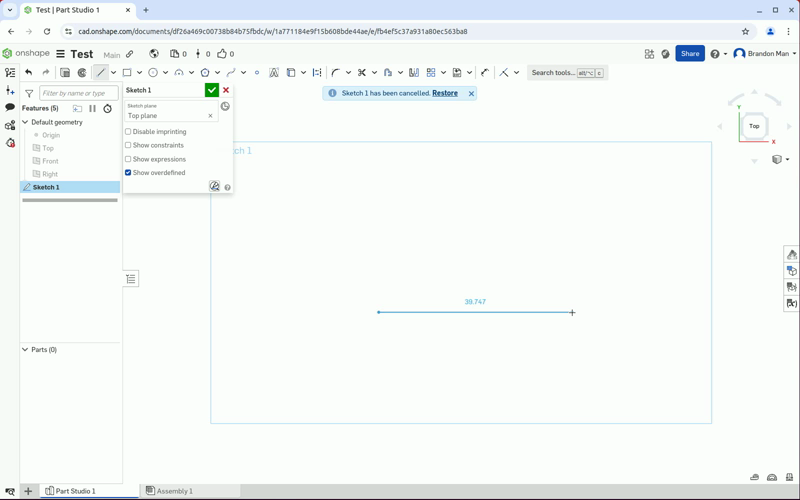
key_up(shift)
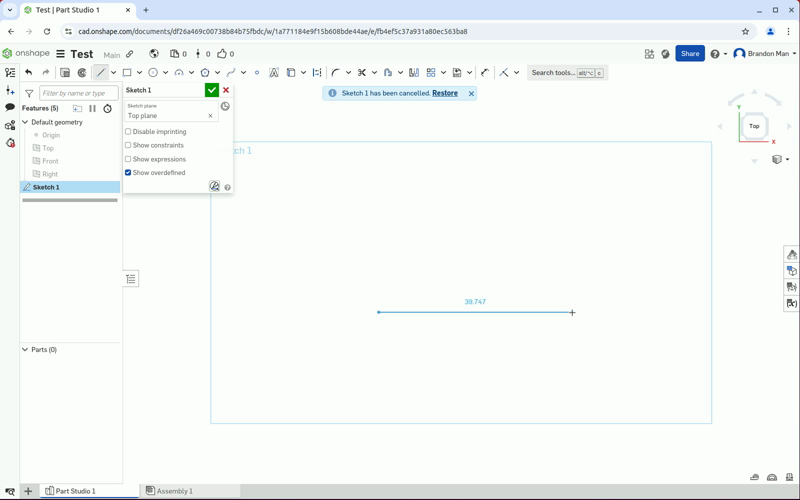
key_down(shift)
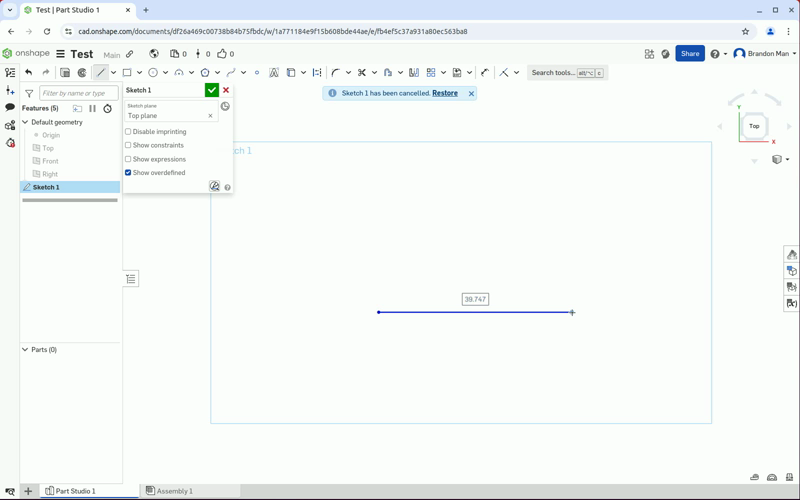
mouse_move(572, 232)
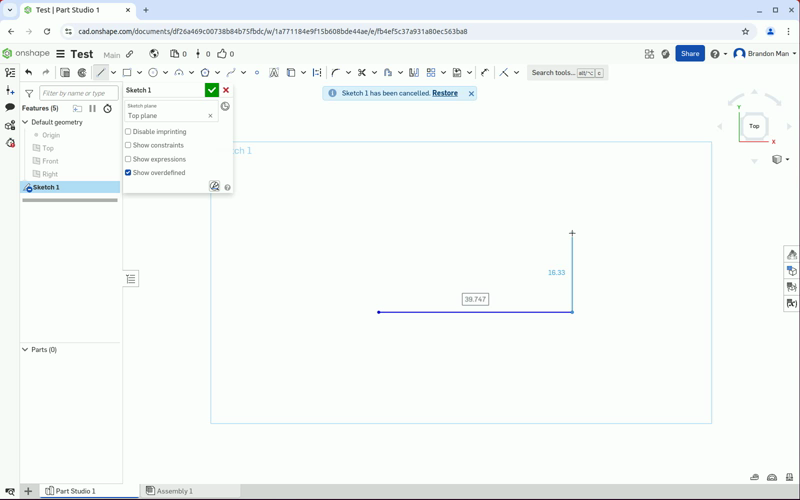
click(572, 232)
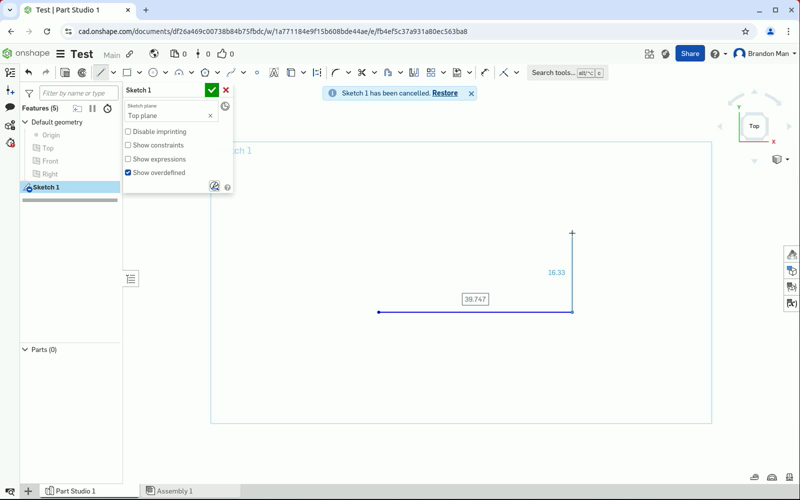
key_up(shift)
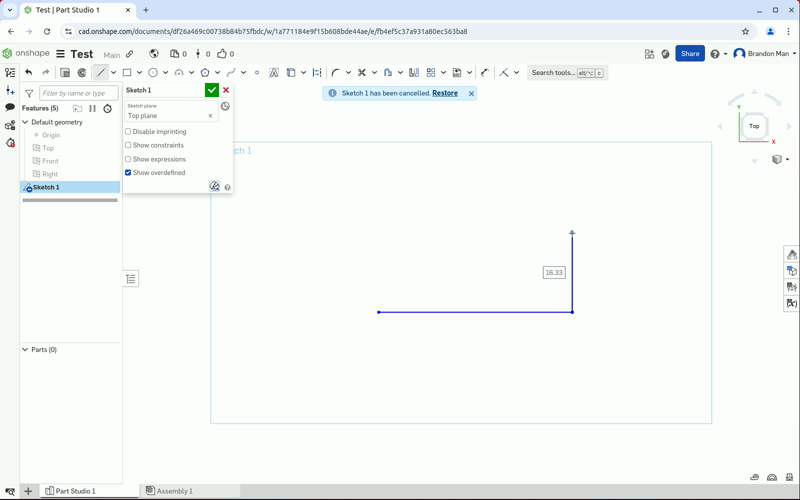
key_down(shift)
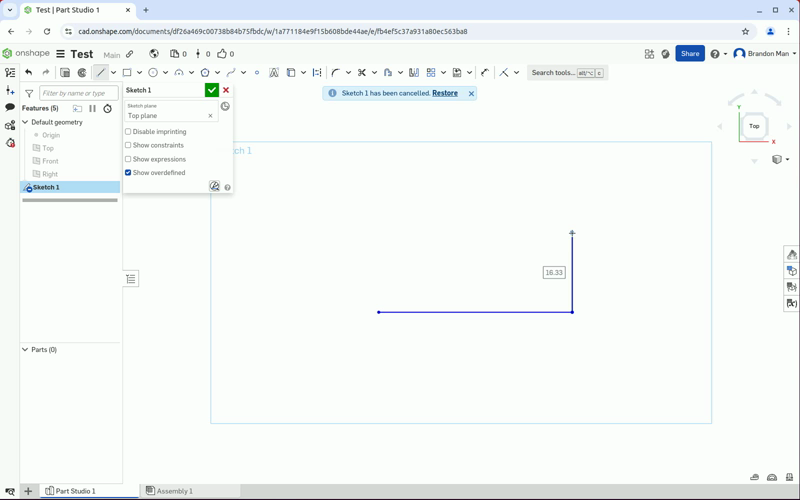
mouse_move(378, 232)
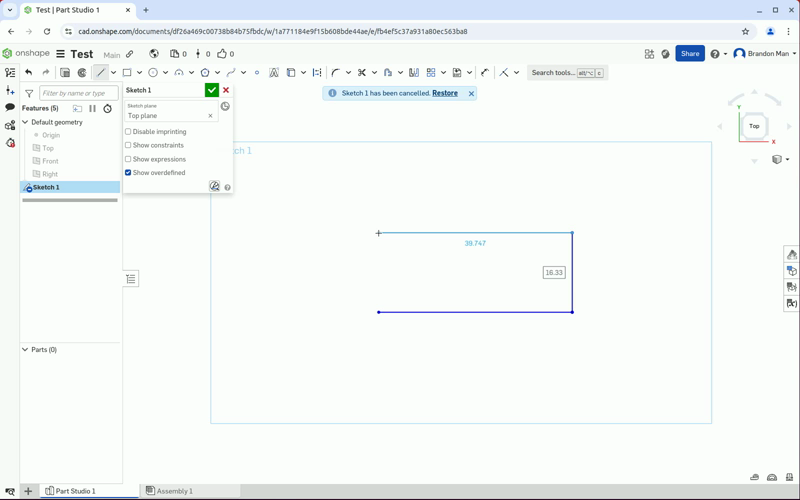
click(378, 232)
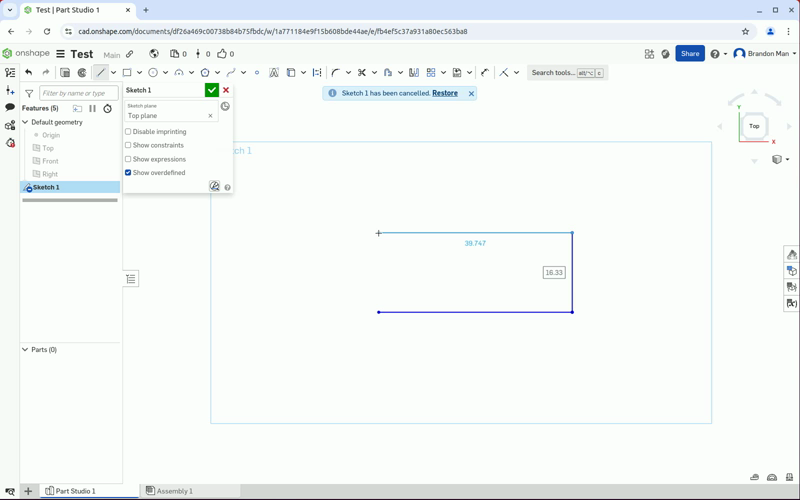
key_up(shift)
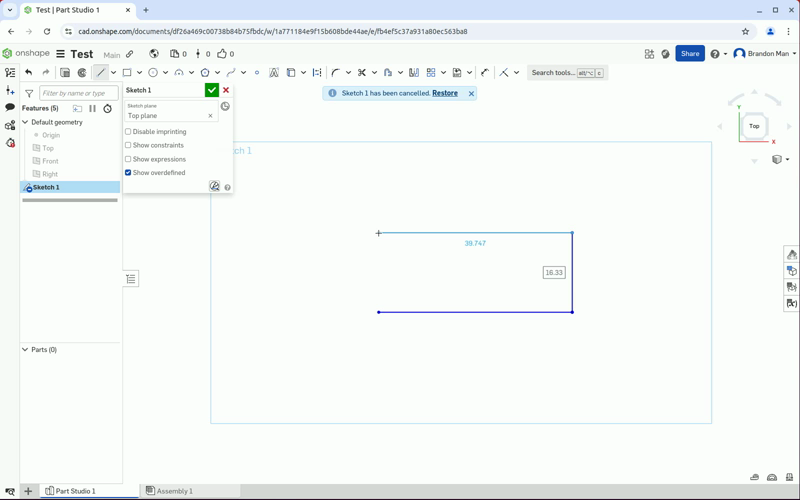
key_down(shift)
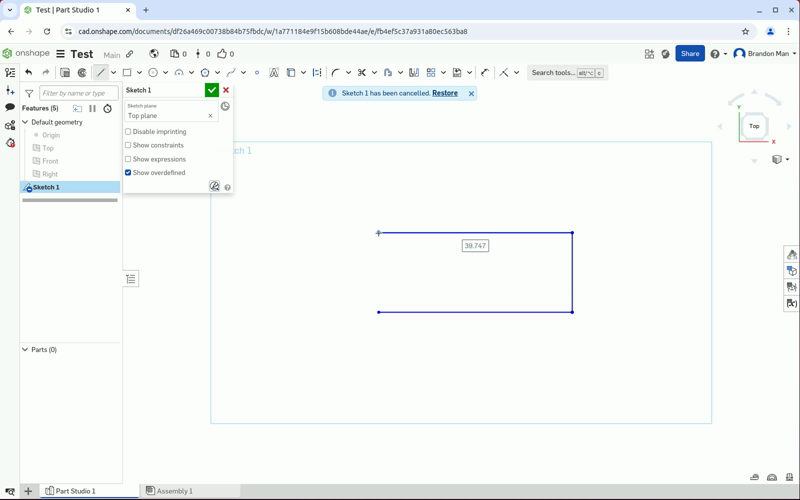
mouse_move(378, 312)
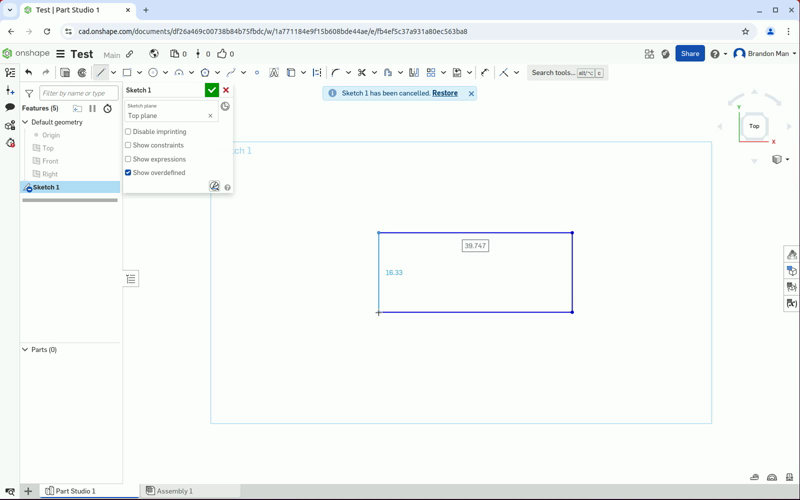
key_up(shift)
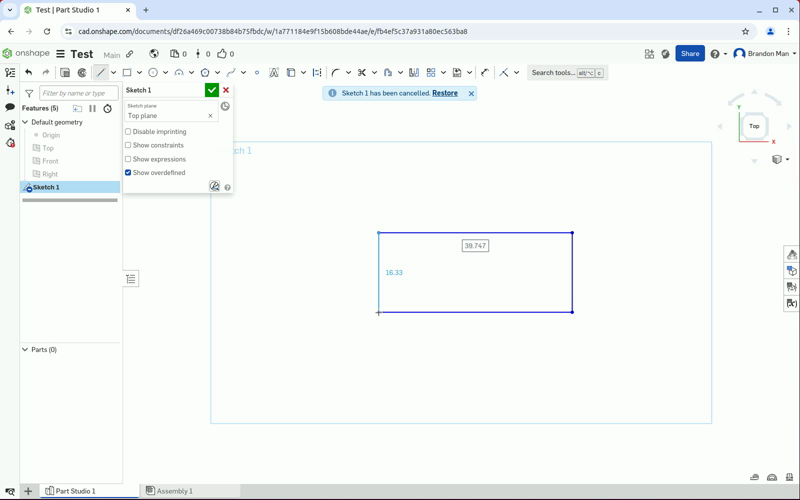
click(378, 312)
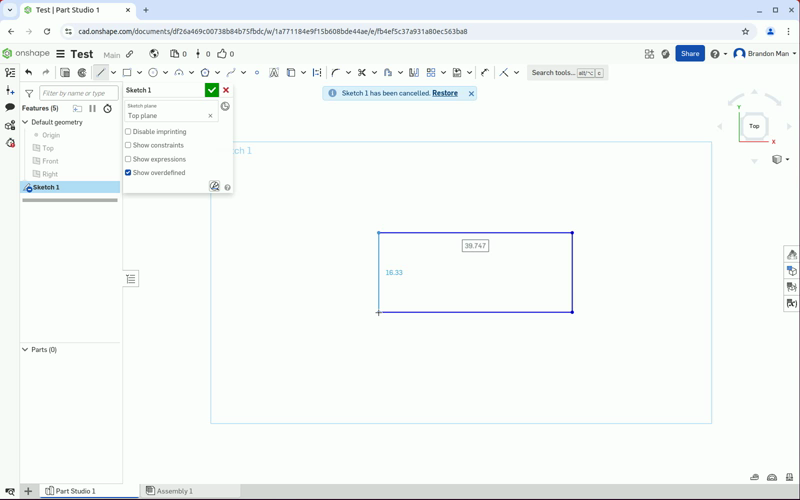
key(esc)
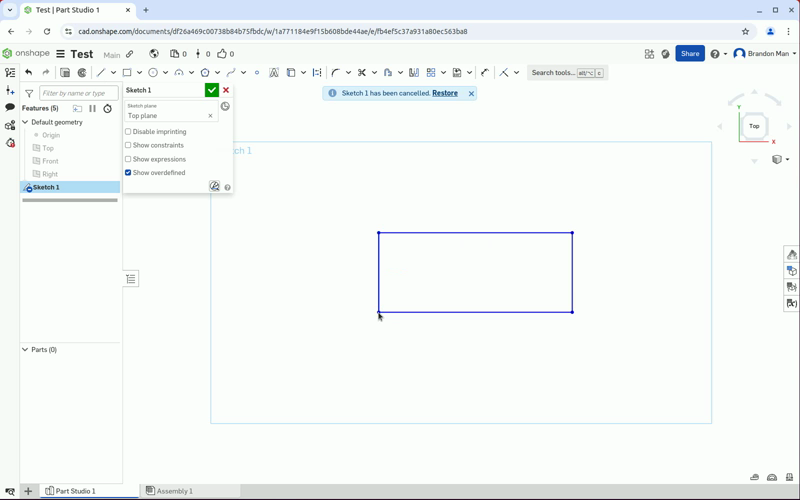
mouse_move(504, 300)
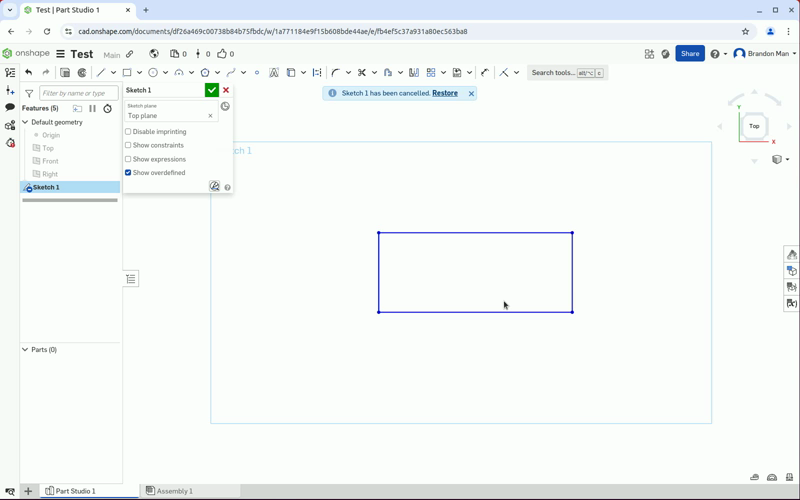
click(504, 300)
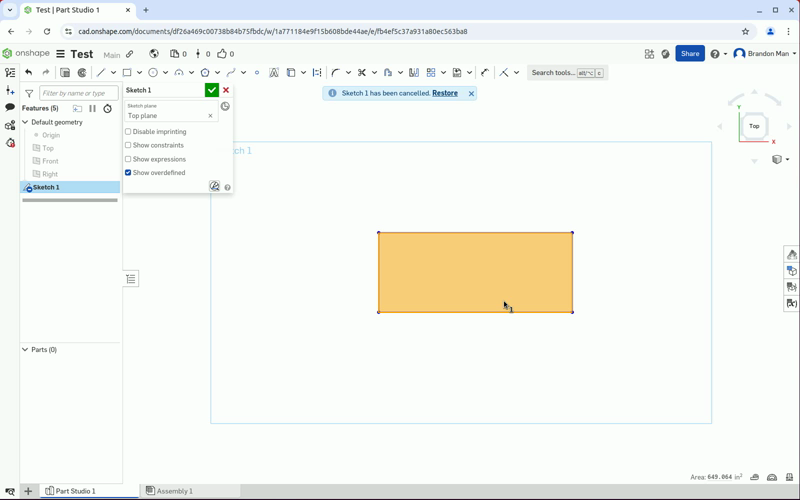
mouse_move(73, 352)
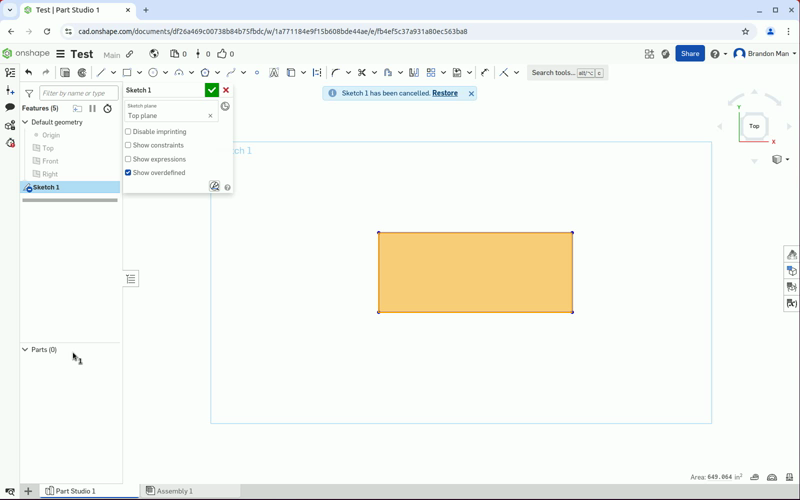
key(shift+y)
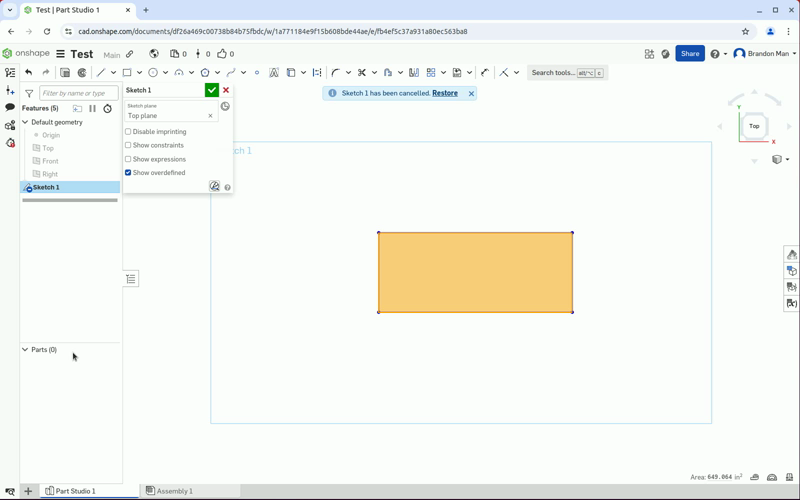
key(shift+e)
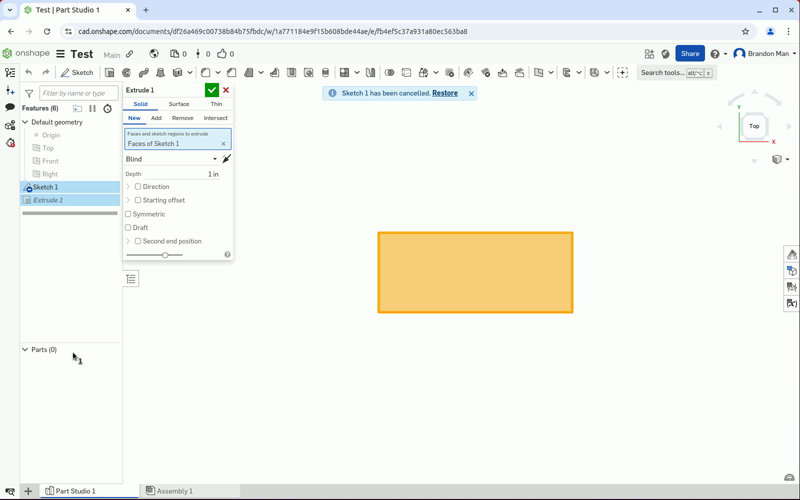
mouse_move(143, 106)
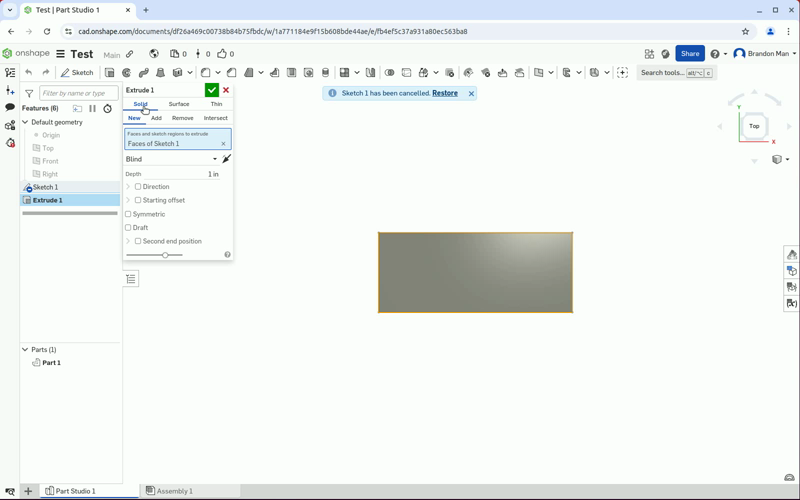
click(143, 106)
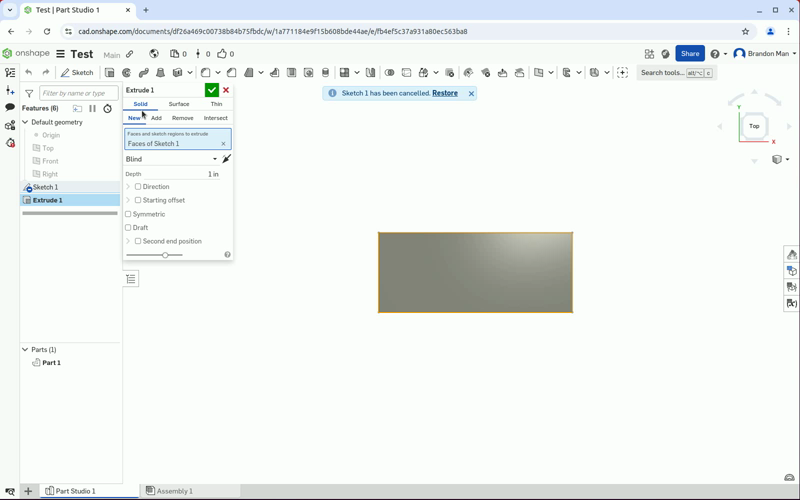
mouse_move(137, 120)
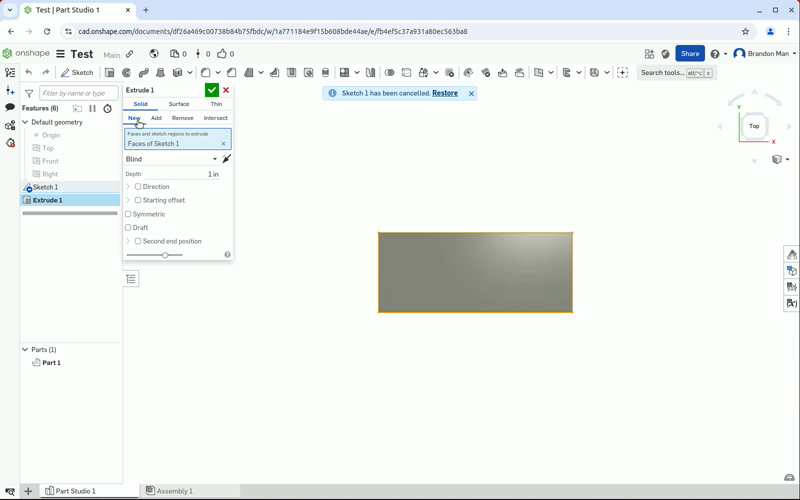
click(137, 120)
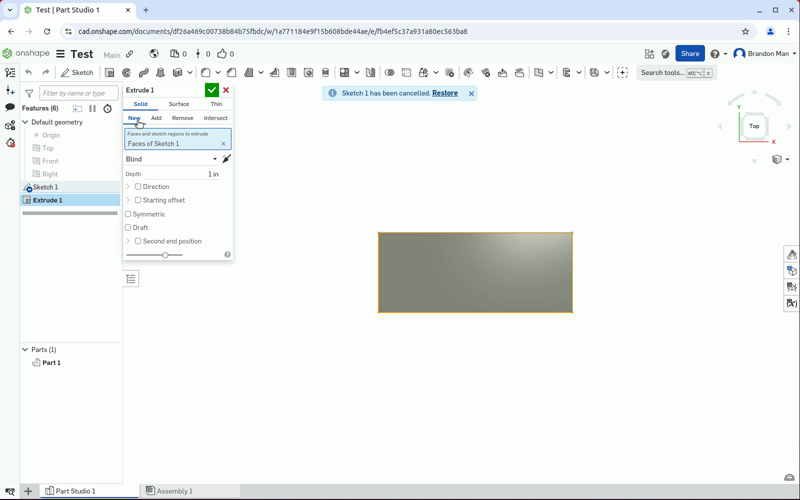
key(tab, 4)
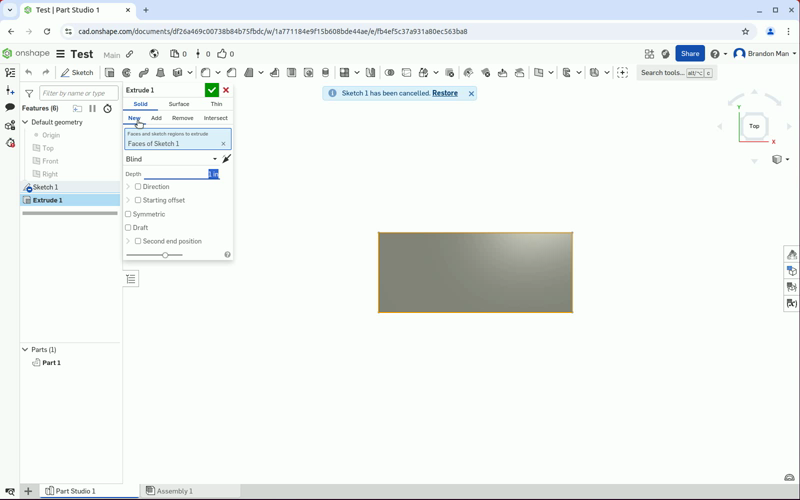
text(3.851)
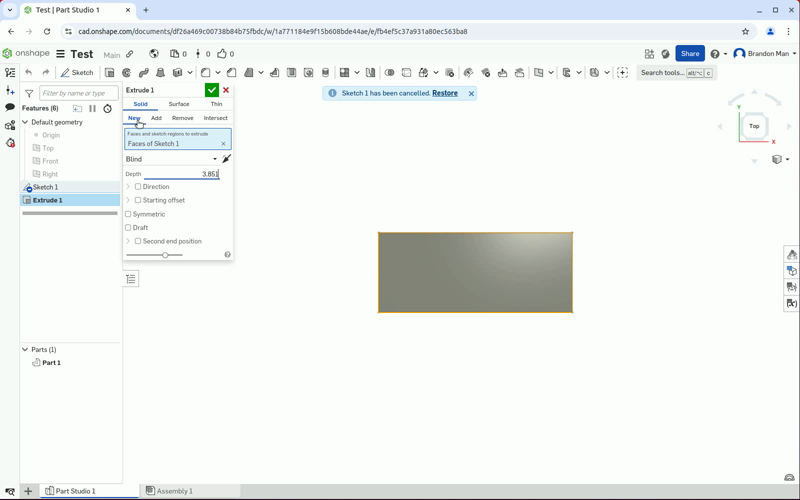
key(enter)
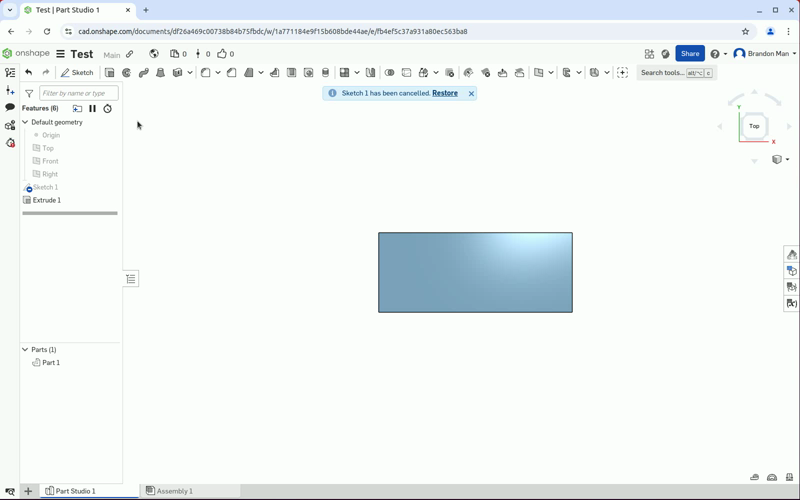
key(shift+h)
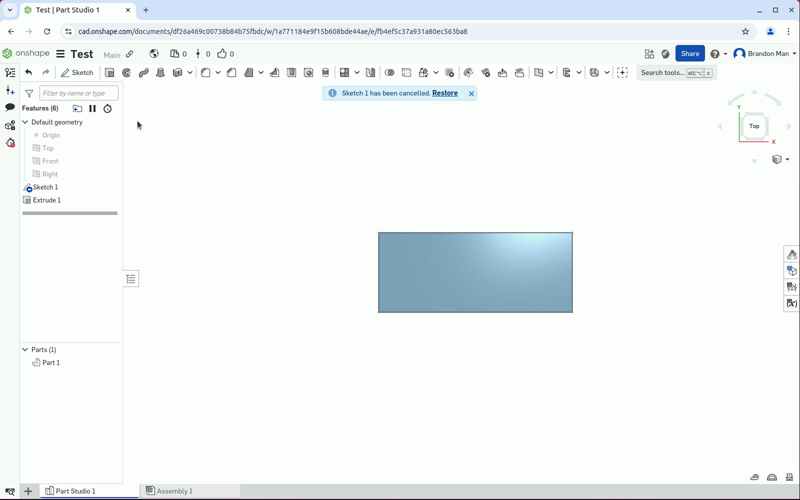
key(shift+h)
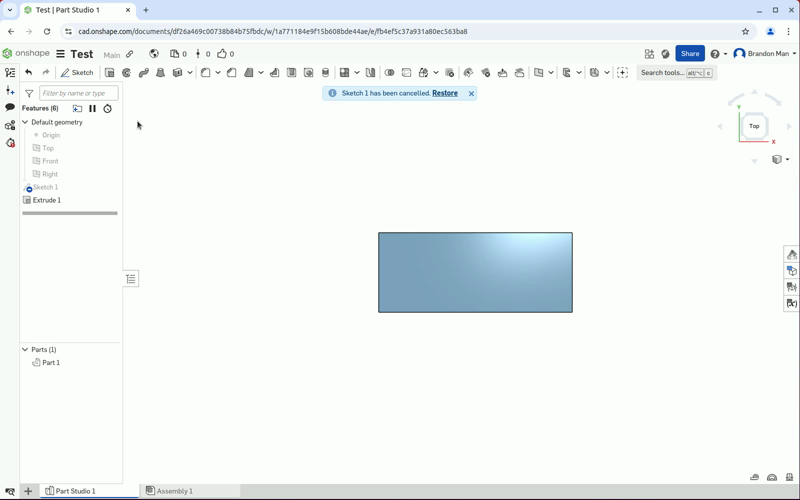
mouse_move(73, 189)
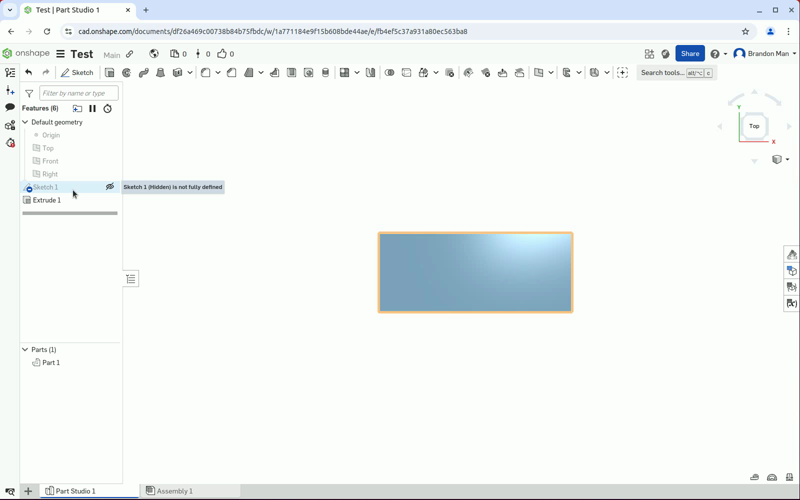
click(73, 189)
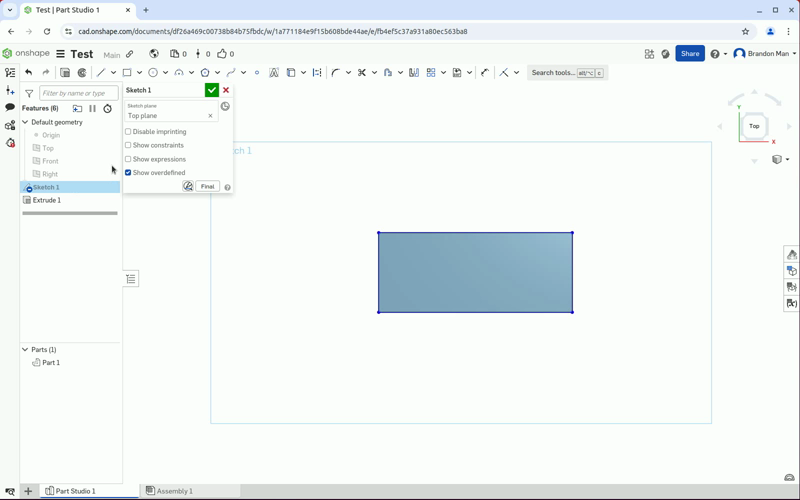
mouse_move(229, 92)
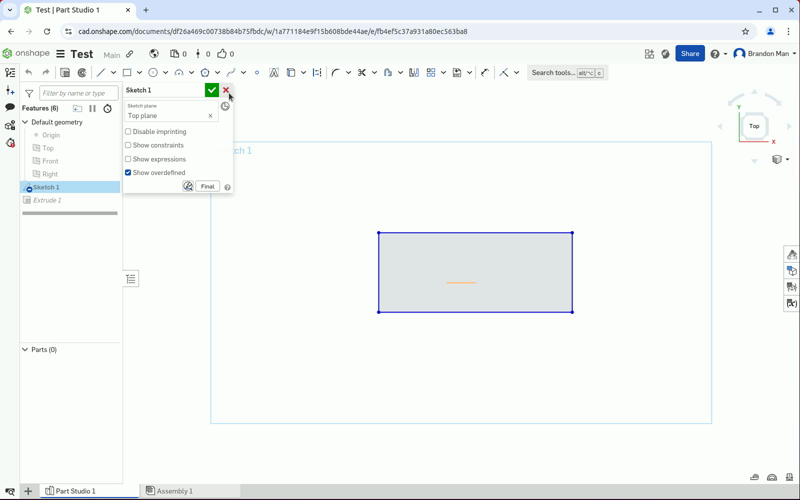
click(229, 92)
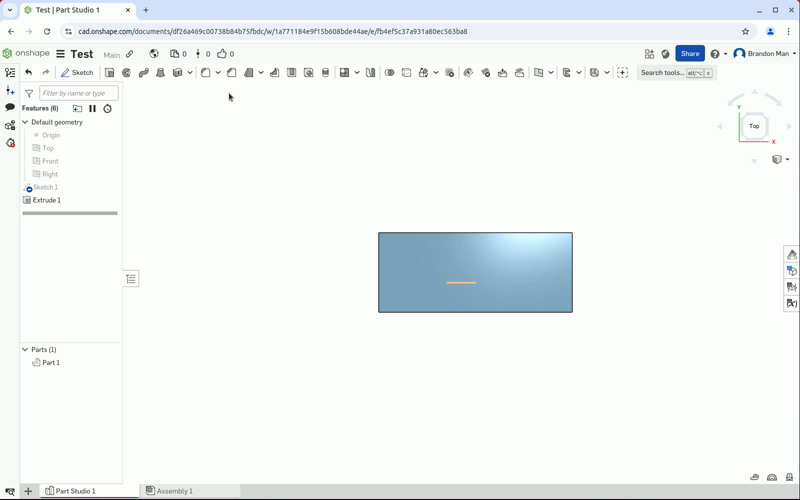
mouse_move(541, 75)
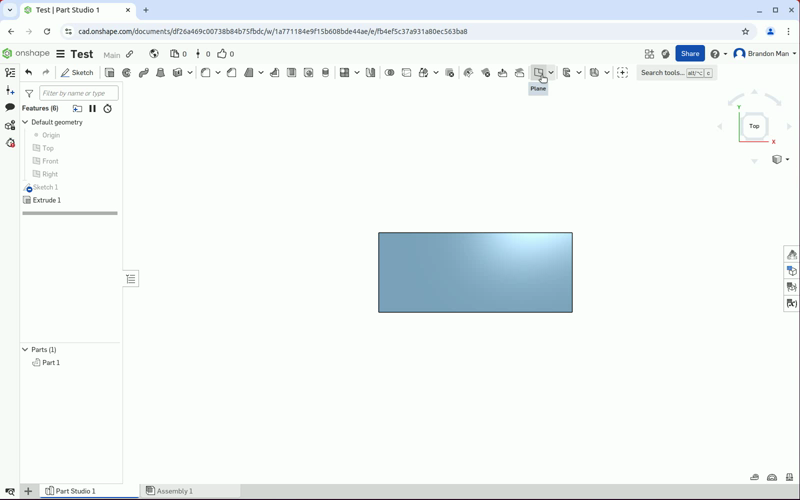
click(541, 75)
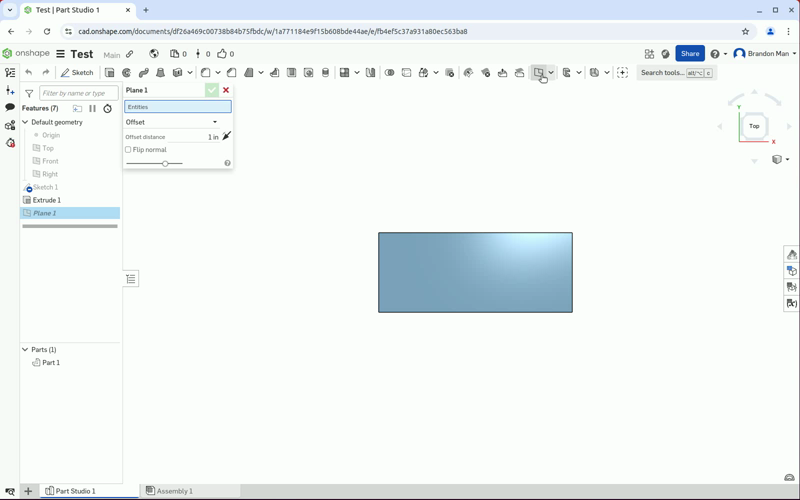
mouse_move(73, 150)
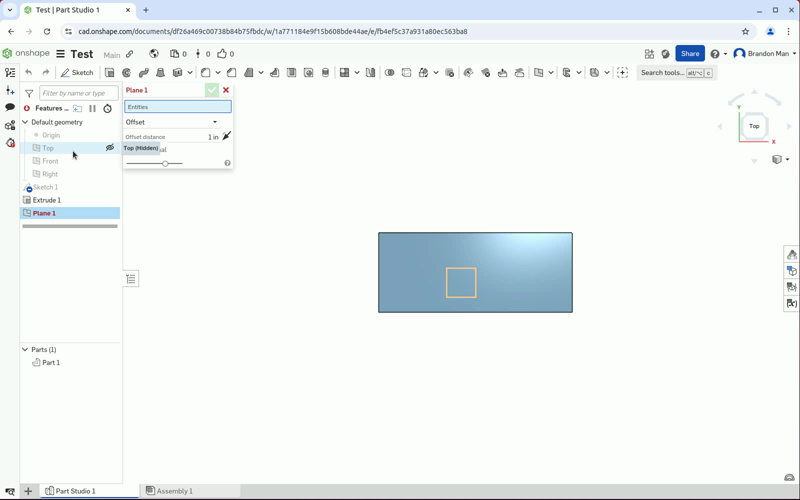
click(73, 150)
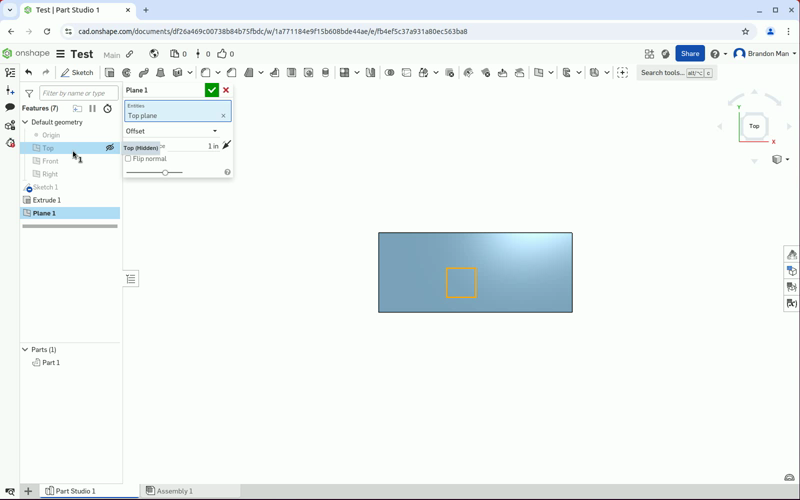
key(tab, 2)
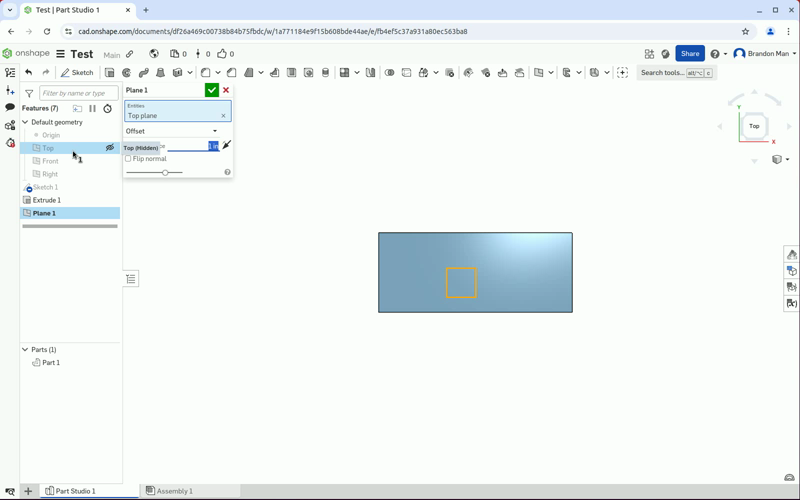
text(3.851)
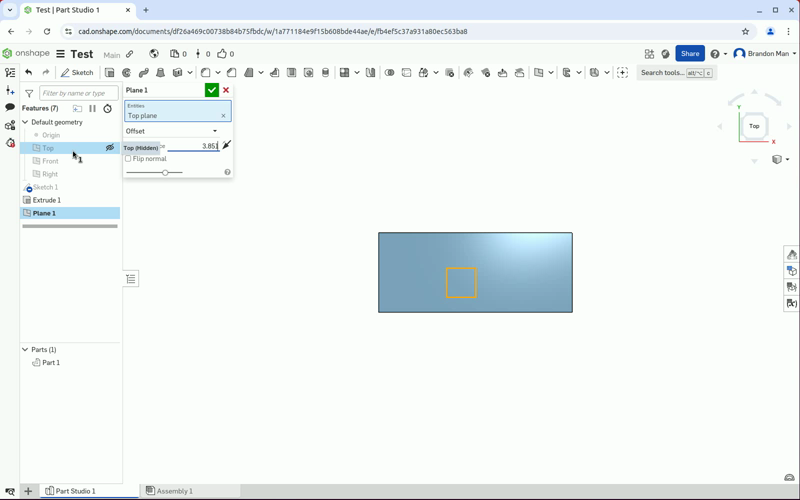
key(enter, 2)
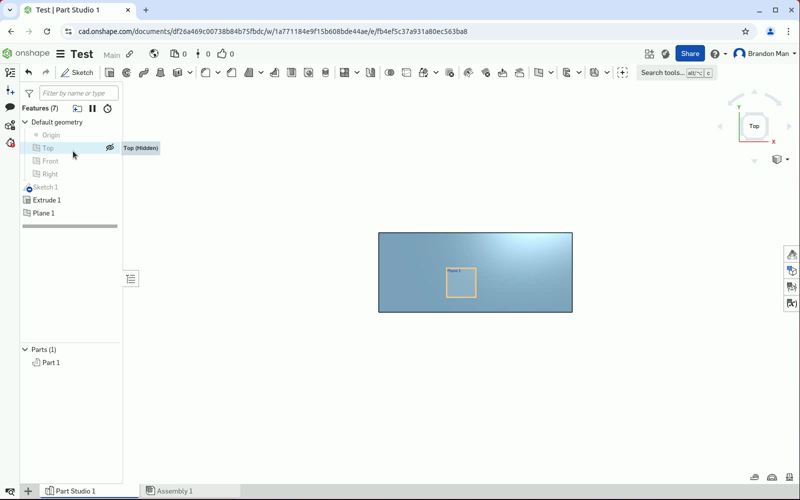
key(shift+s)
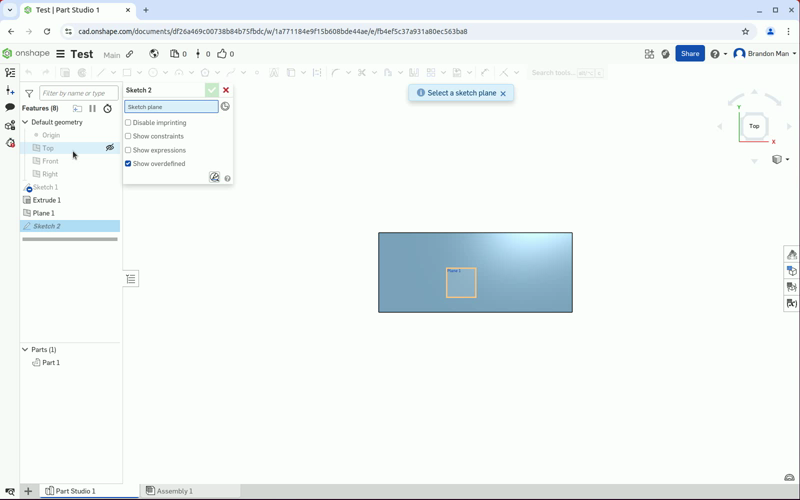
mouse_move(73, 215)
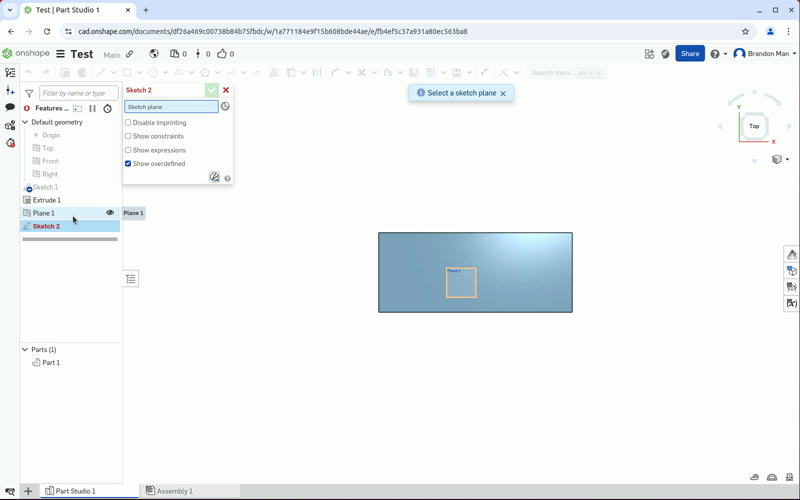
click(73, 215)
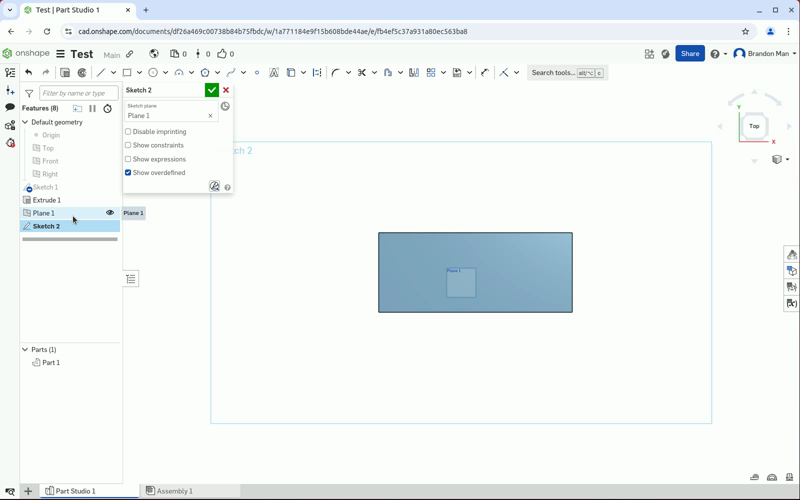
mouse_move(73, 352)
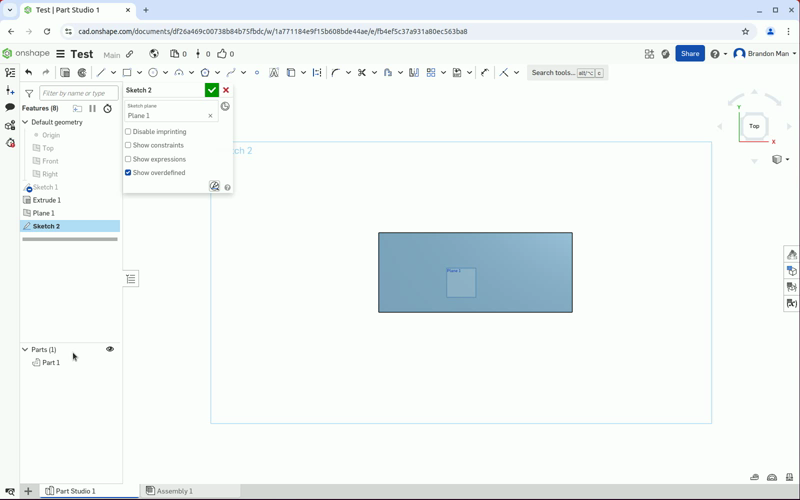
key(y)
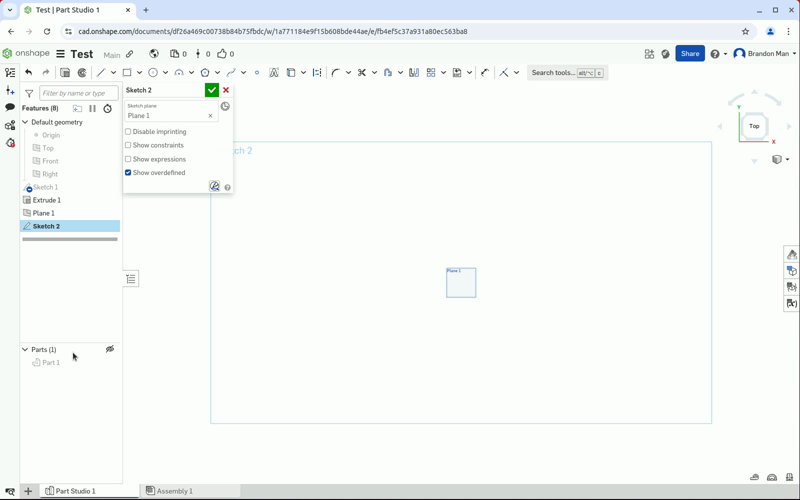
key(l)
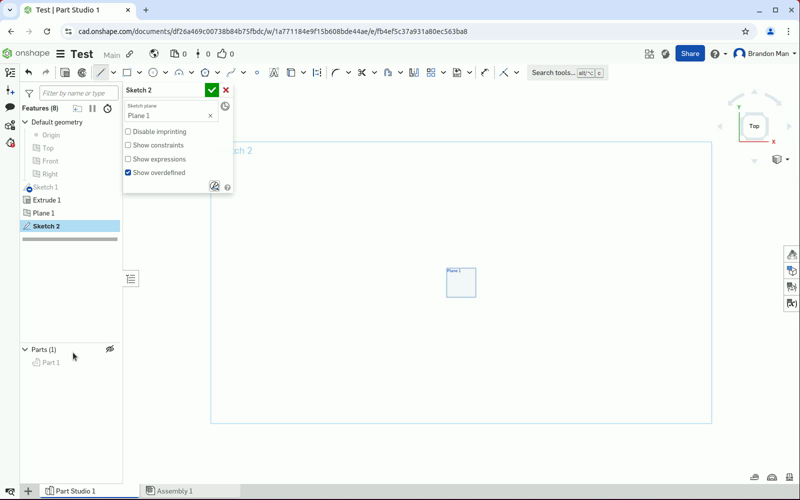
key_down(shift)
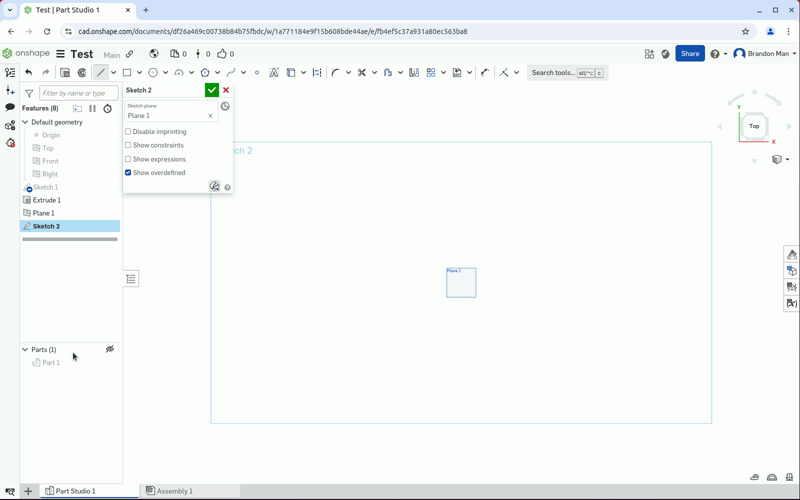
mouse_move(419, 307)
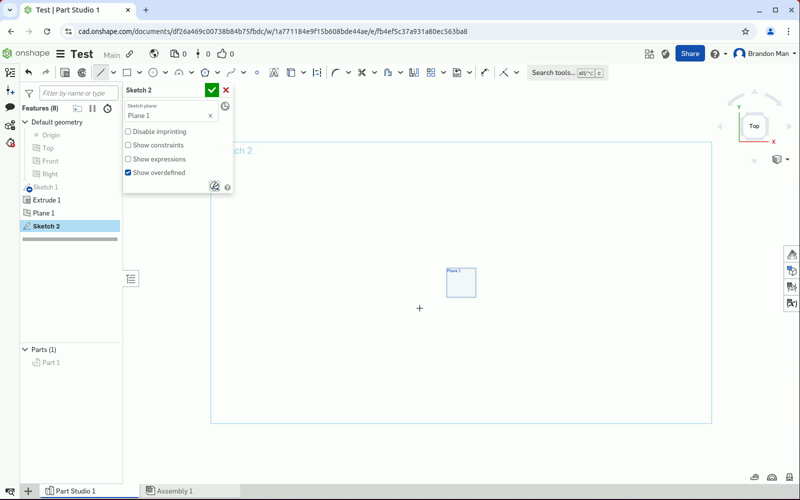
click(419, 307)
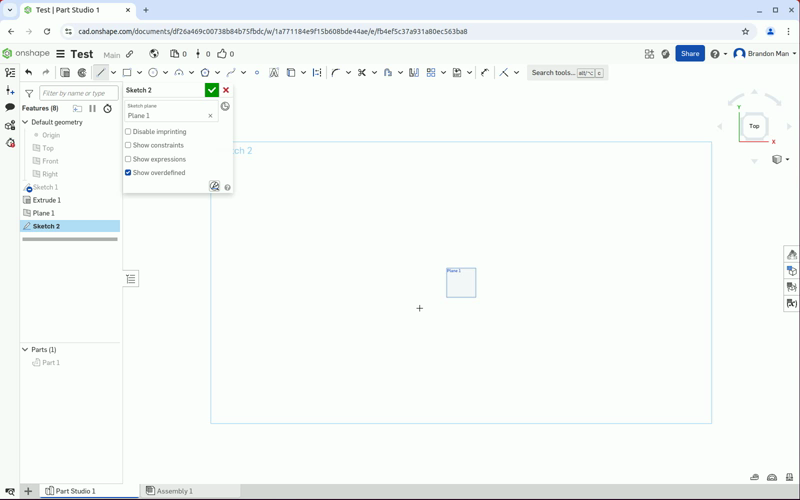
key_up(shift)
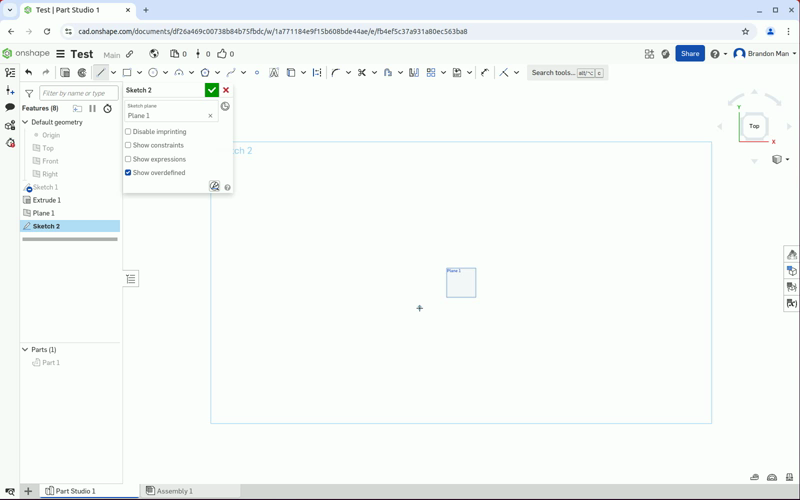
key_down(shift)
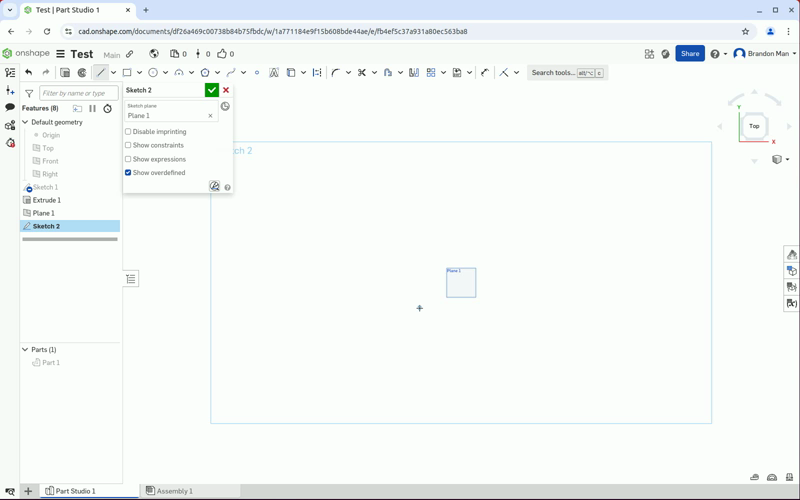
mouse_move(566, 307)
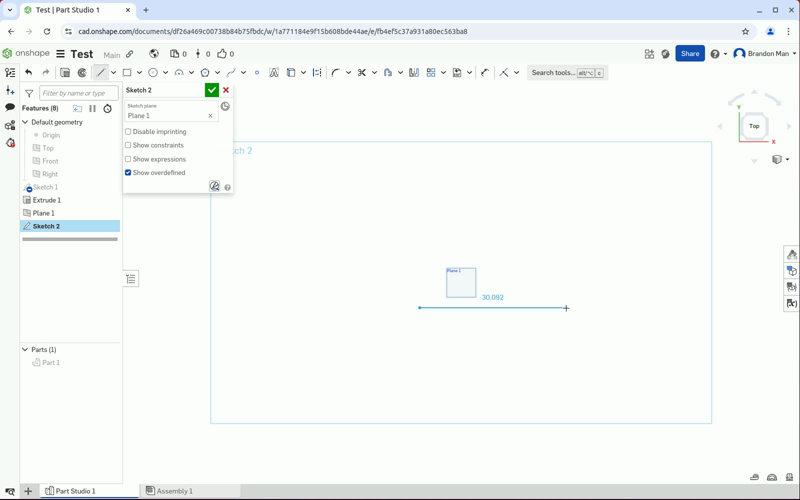
click(566, 307)
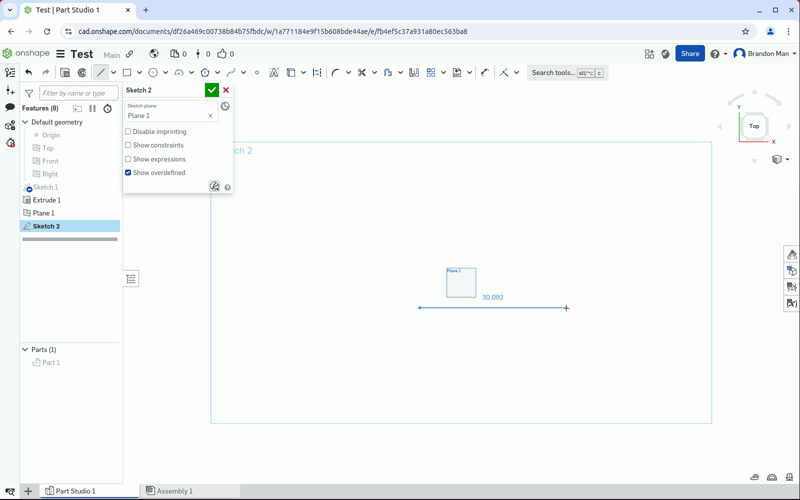
key_up(shift)
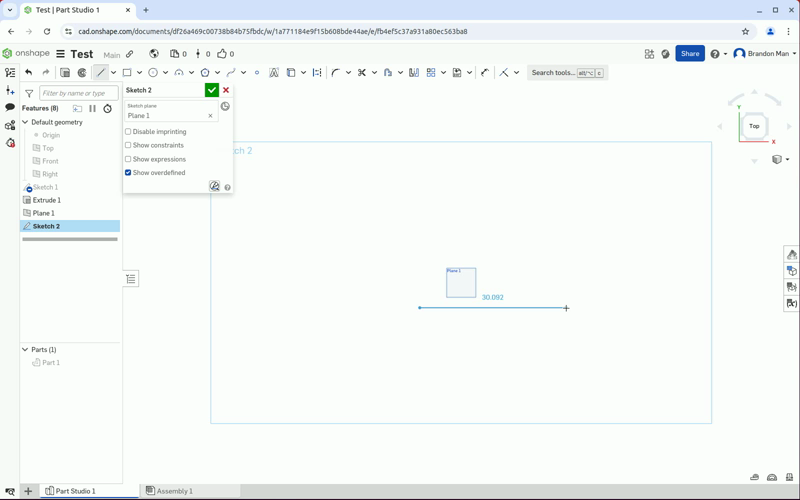
key_down(shift)
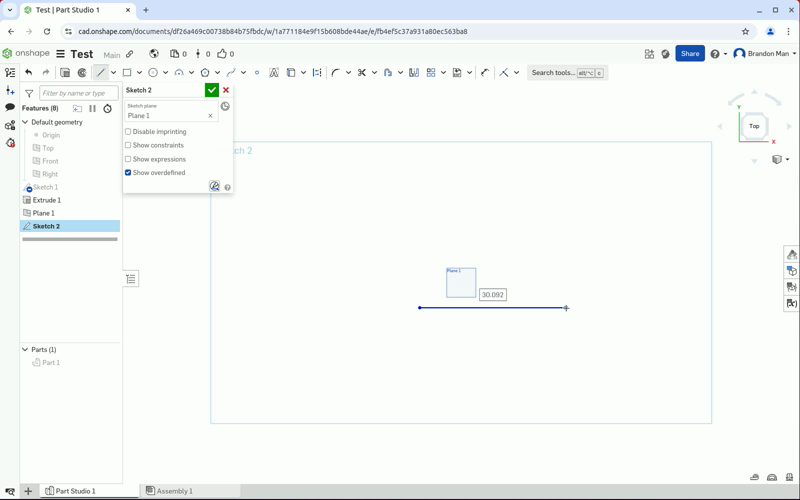
mouse_move(566, 238)
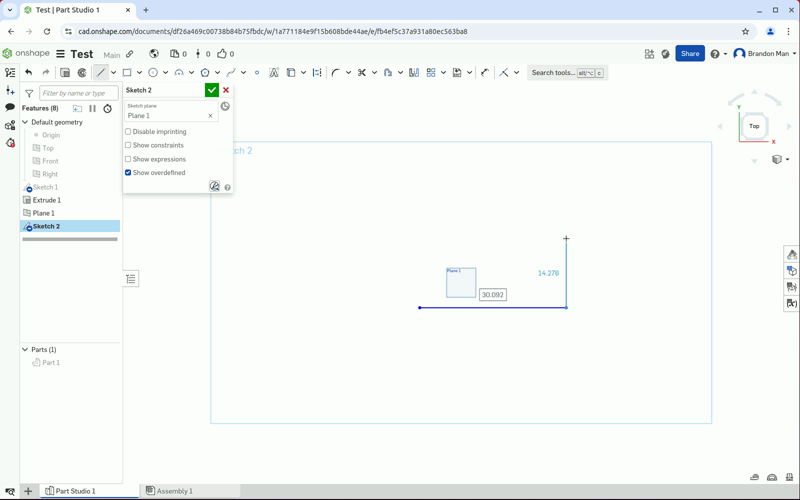
click(566, 238)
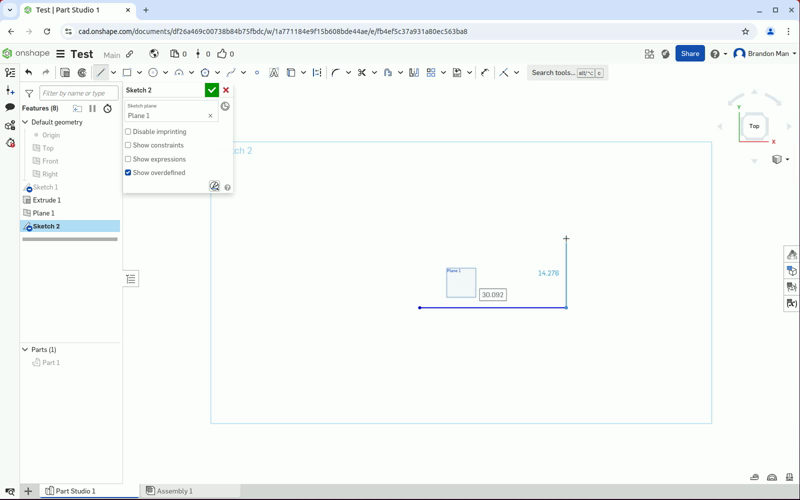
key_up(shift)
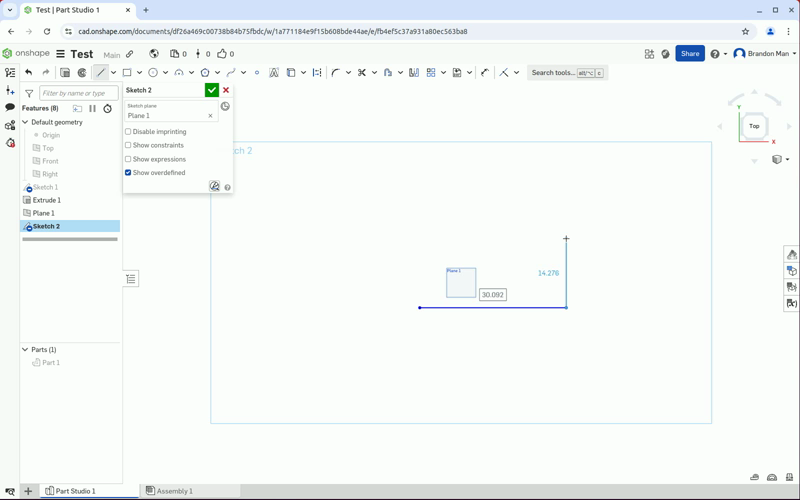
key_down(shift)
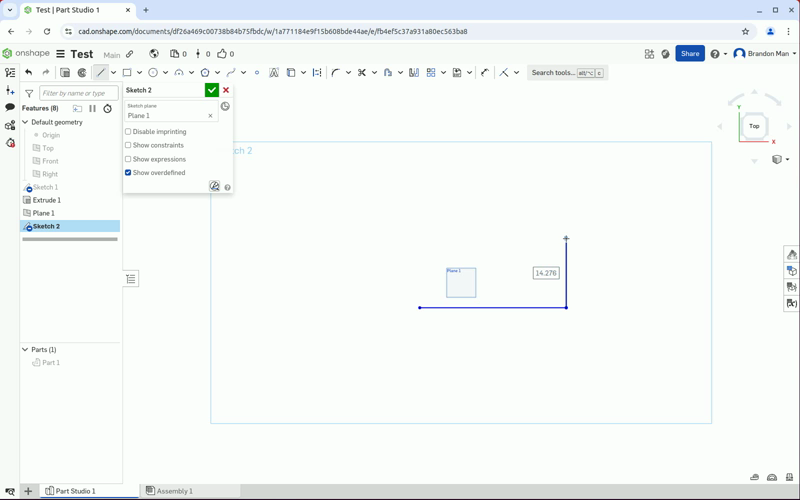
mouse_move(419, 238)
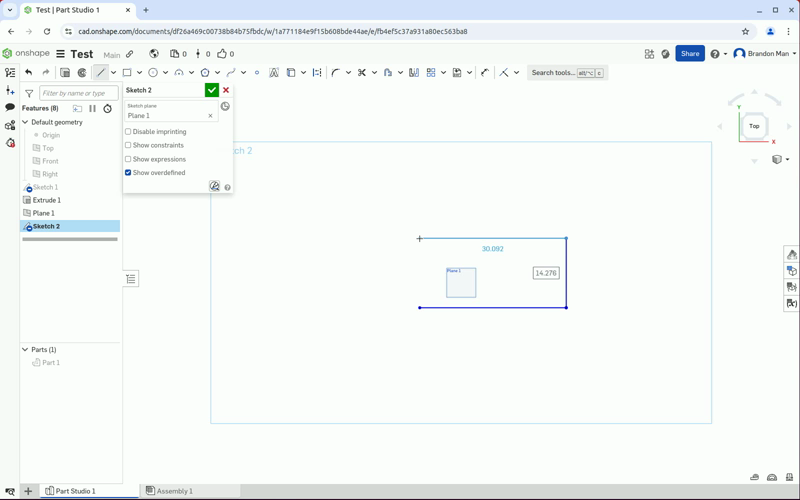
click(419, 238)
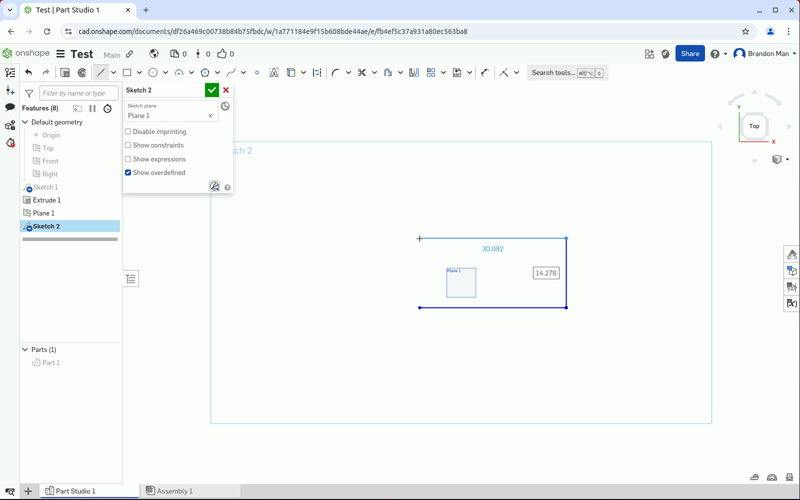
key_up(shift)
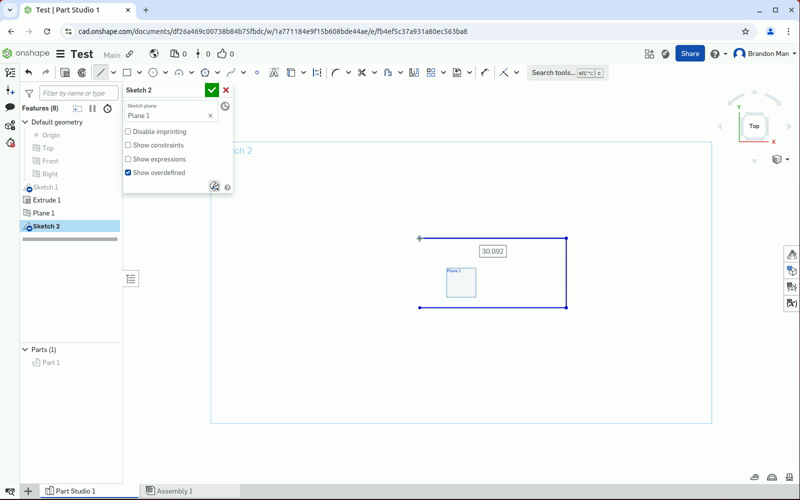
key_down(shift)
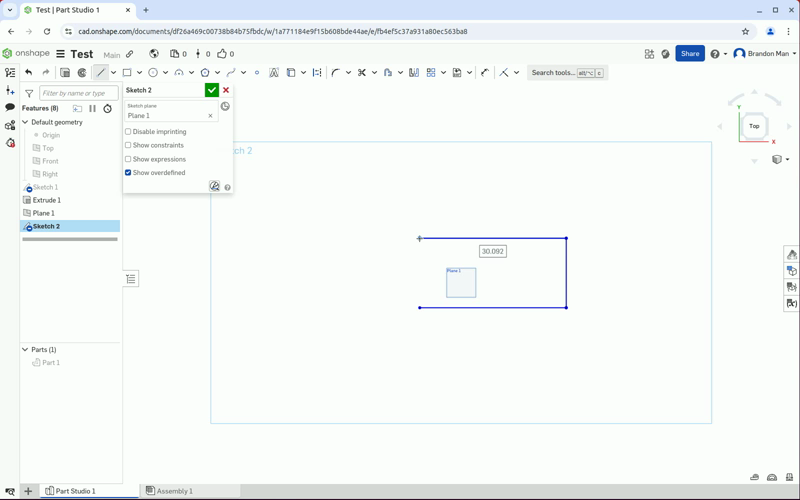
mouse_move(419, 307)
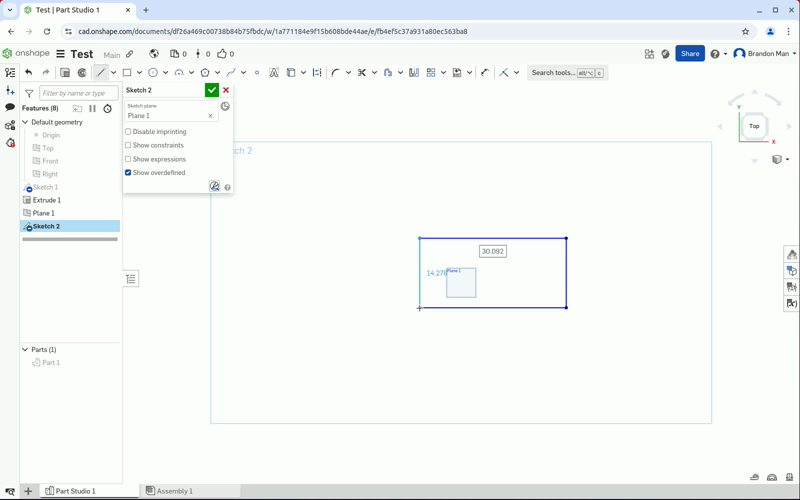
key_up(shift)
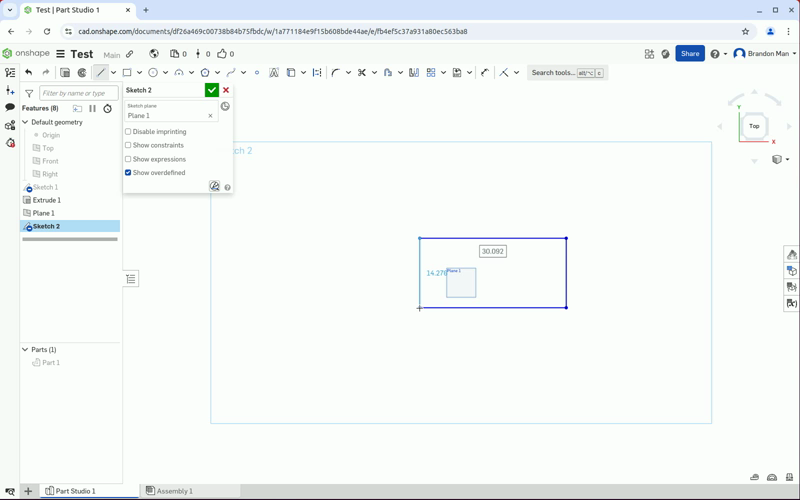
click(419, 307)
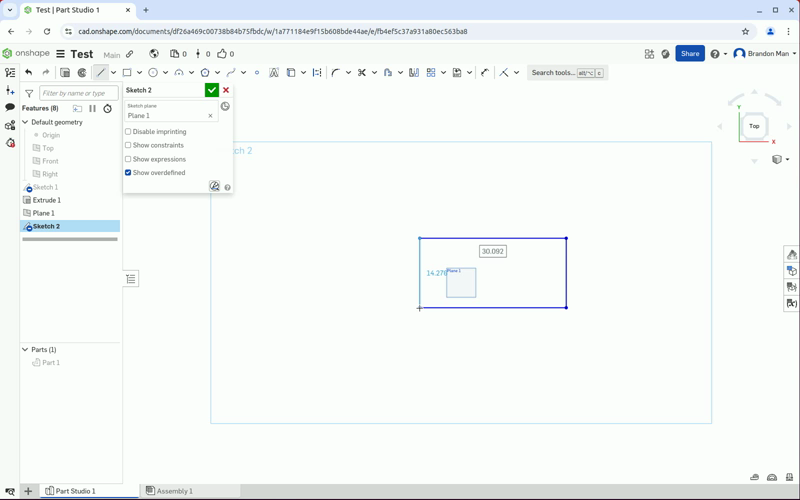
key(esc)
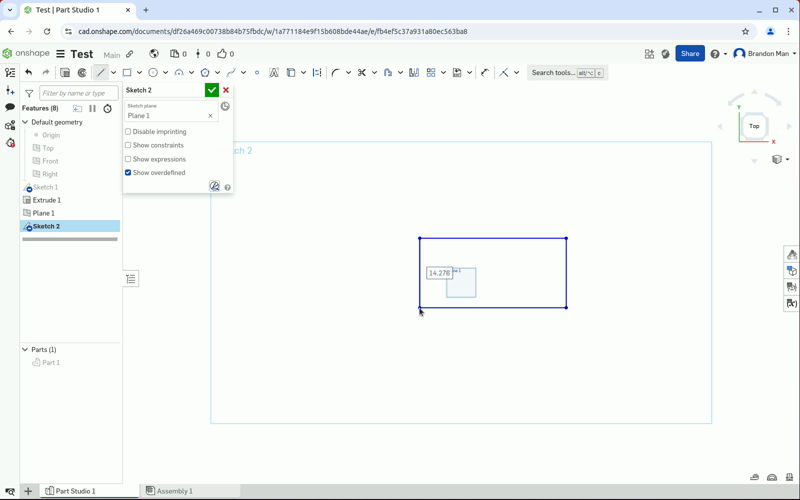
mouse_move(469, 272)
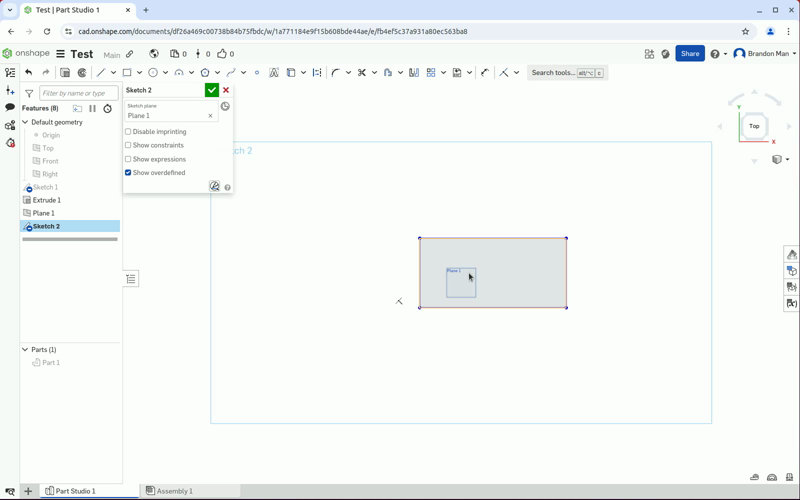
click(469, 272)
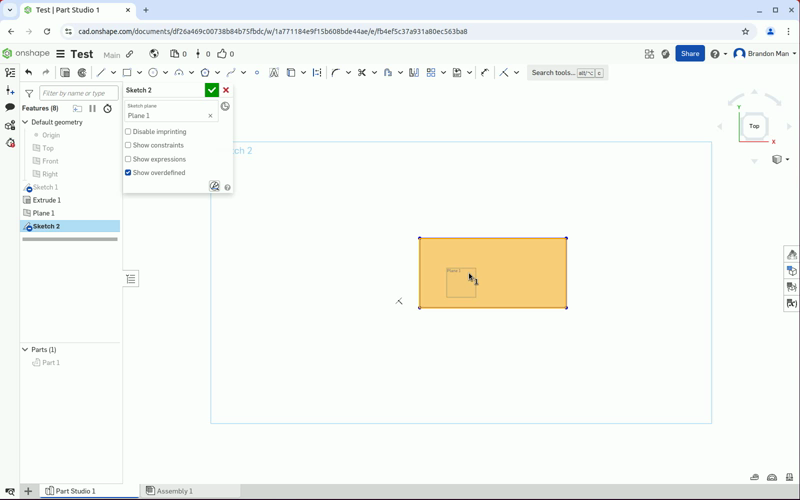
mouse_move(73, 352)
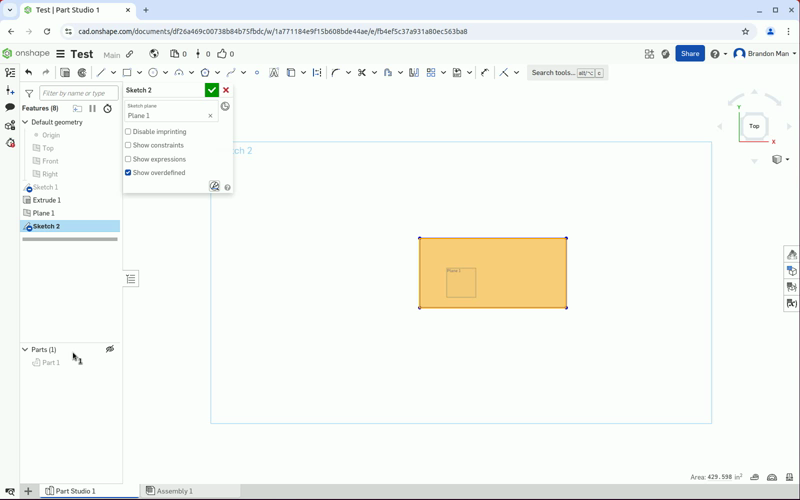
key(shift+y)
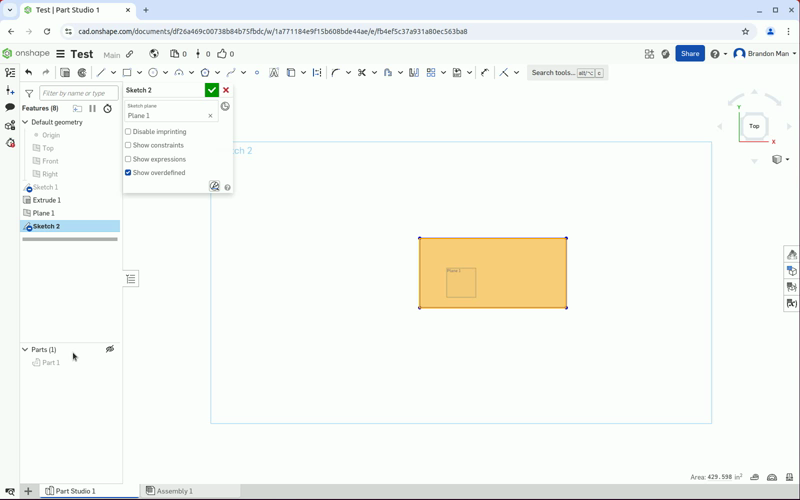
key(shift+e)
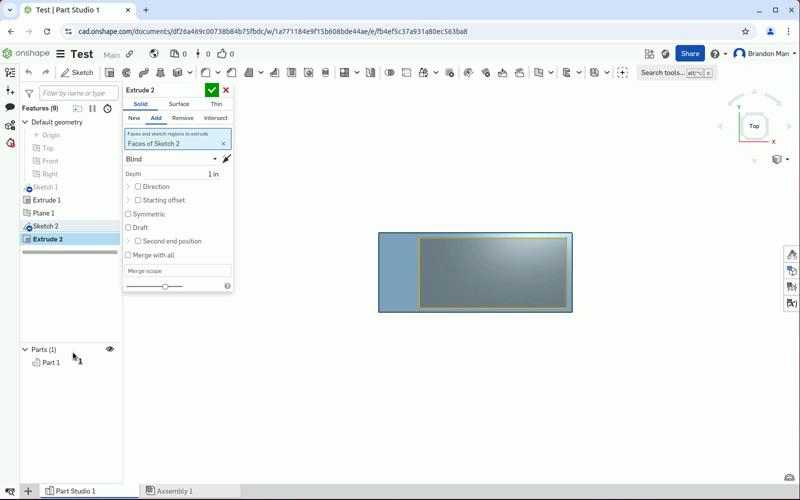
mouse_move(143, 106)
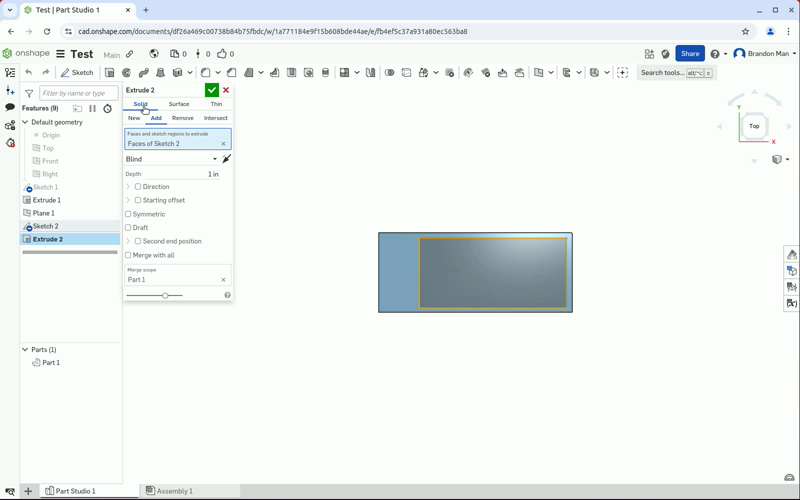
click(143, 106)
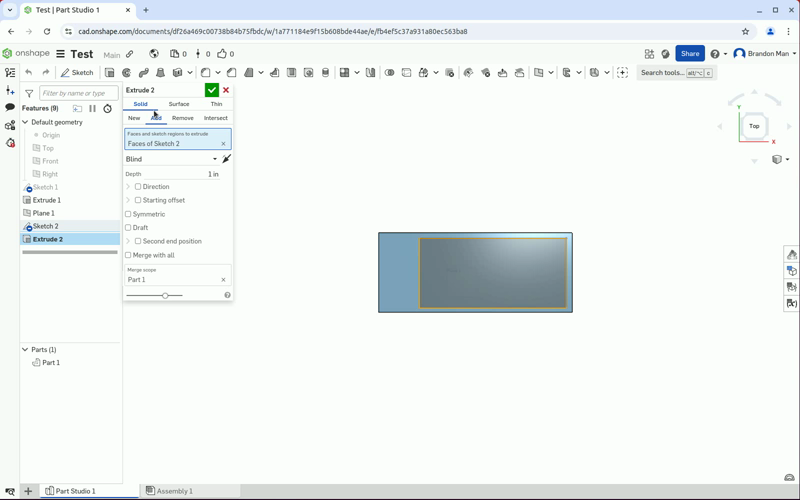
mouse_move(186, 120)
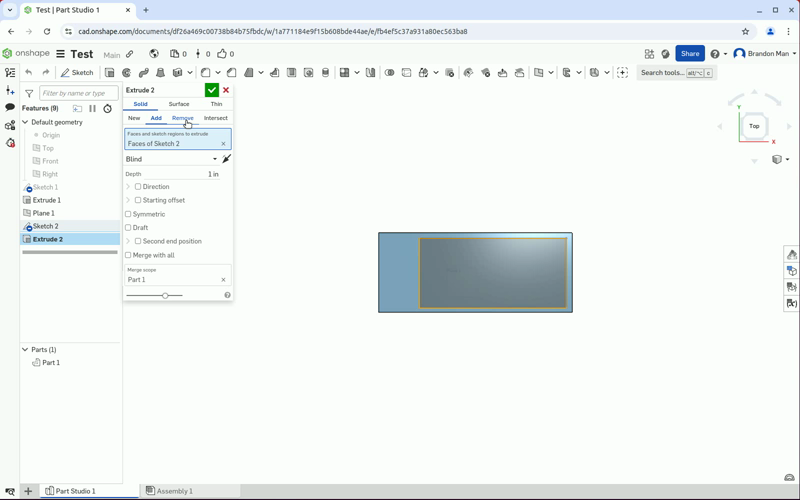
click(186, 120)
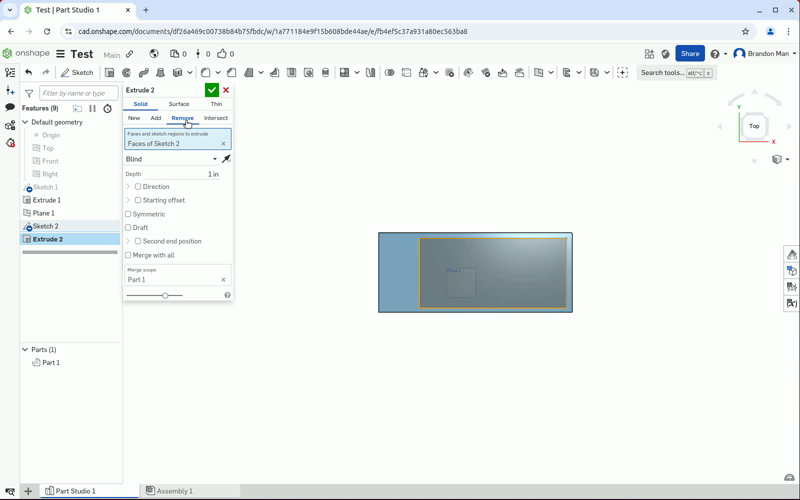
key(tab, 4)
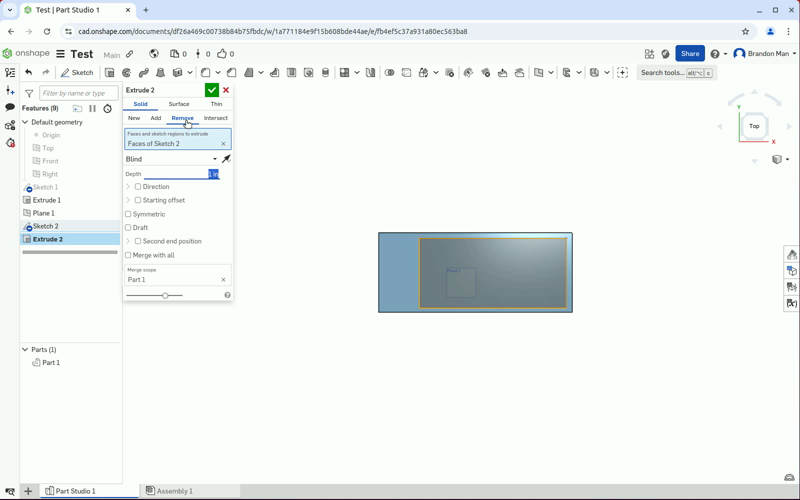
text(2.166)
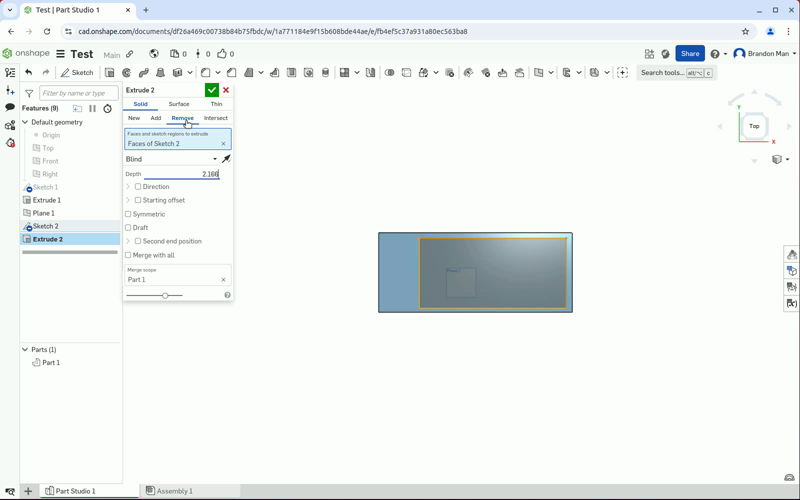
key(tab, 6)
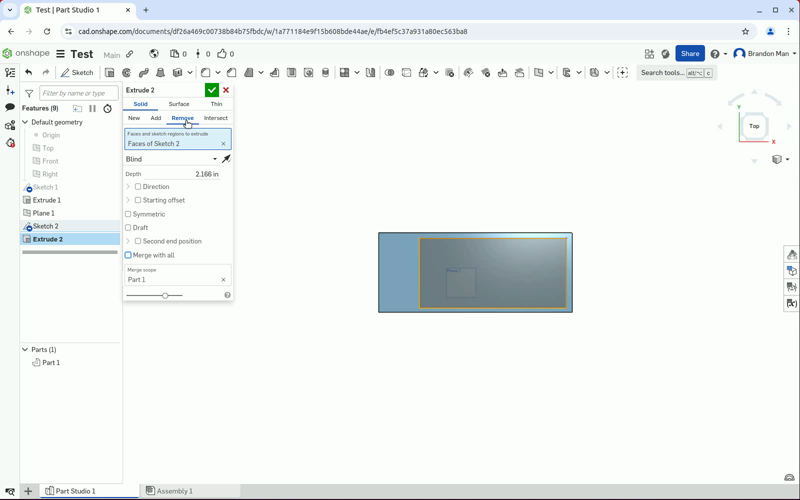
key(space)
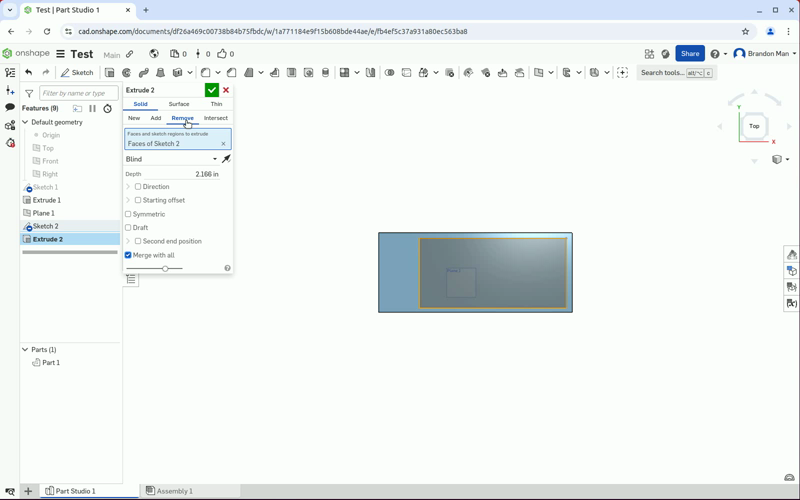
key(enter)
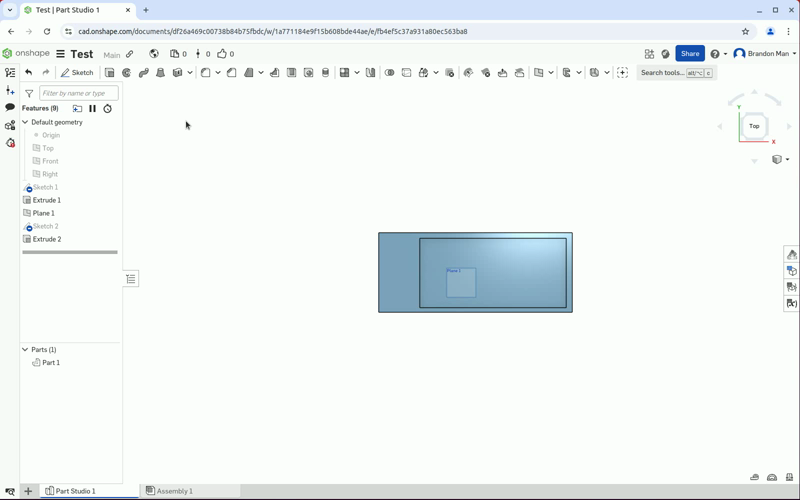
key(shift+h)
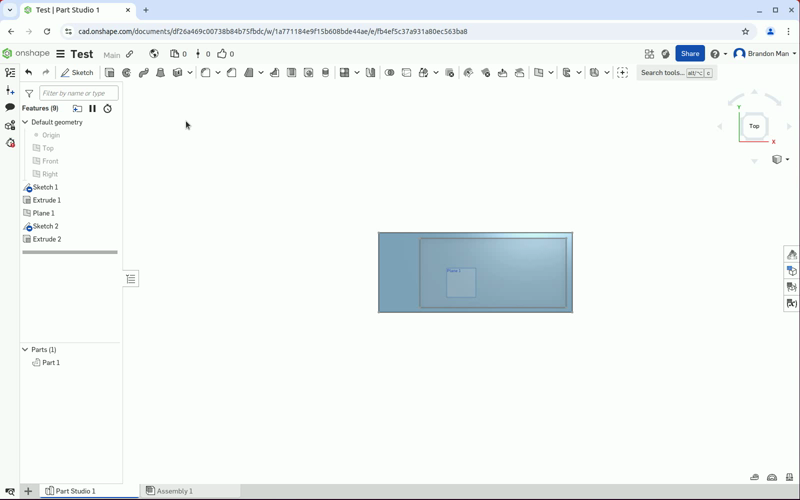
key(shift+h)
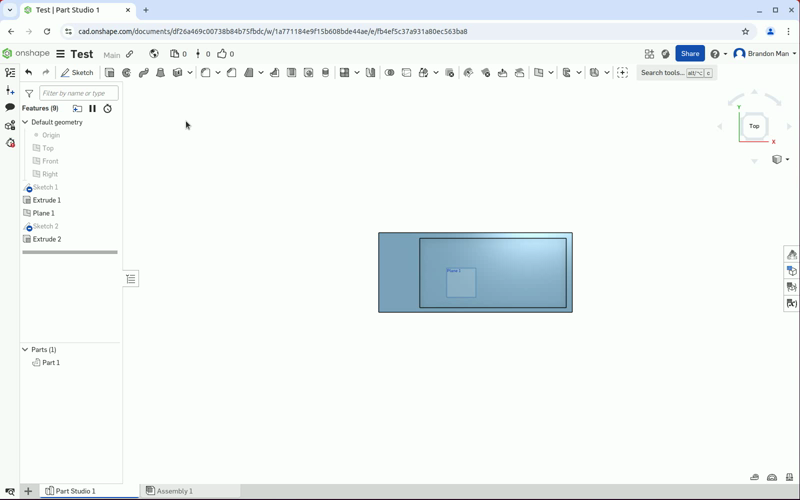
mouse_move(73, 189)
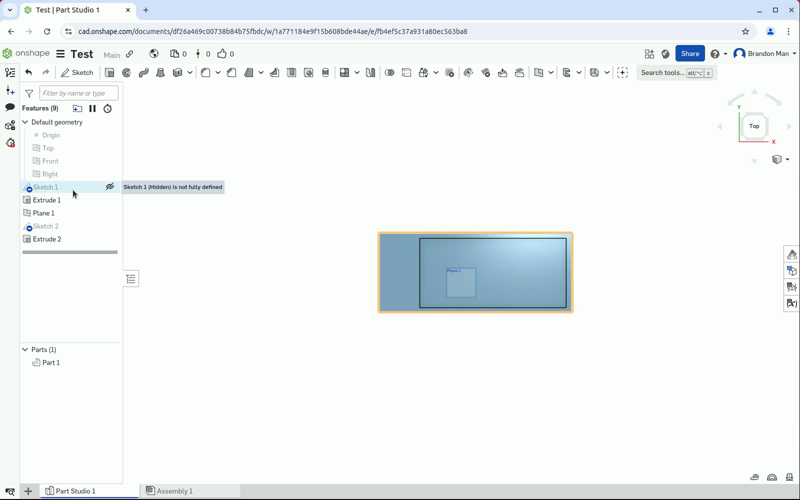
click(73, 189)
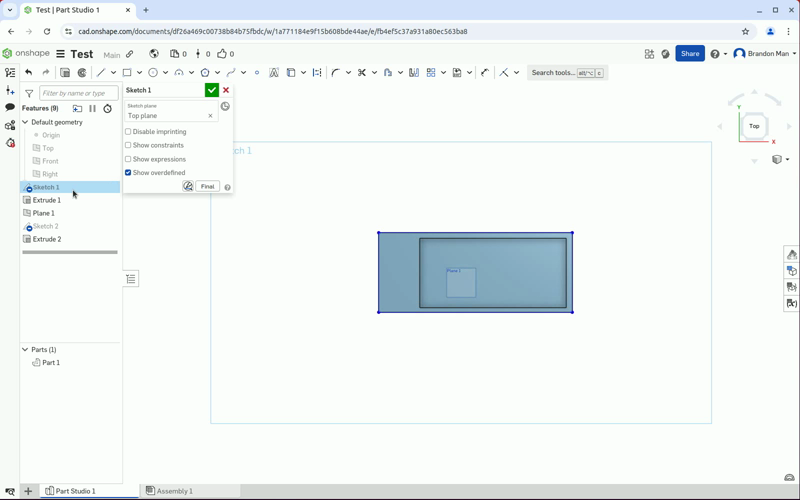
mouse_move(229, 92)
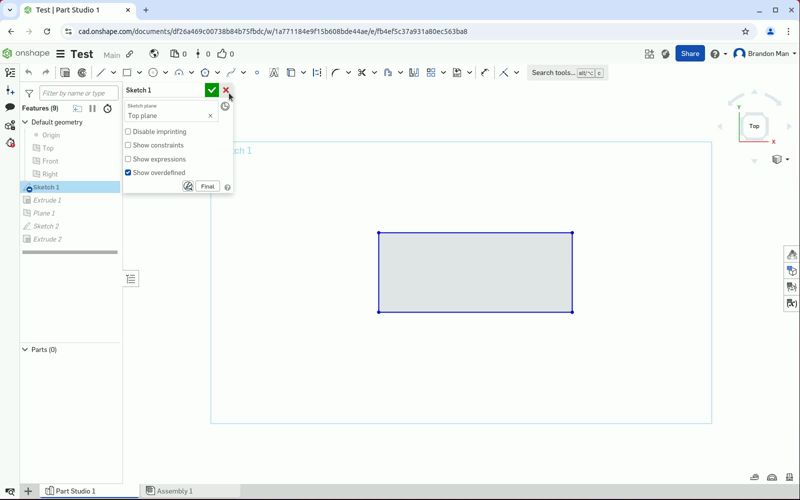
click(229, 92)
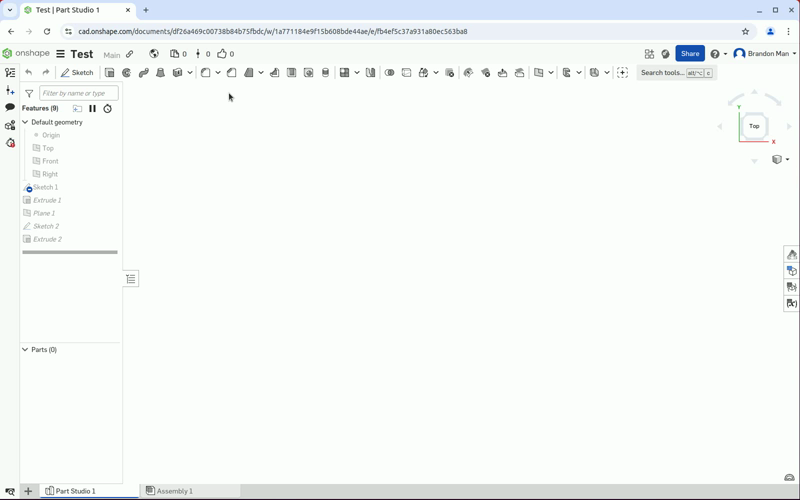
key(shift+s)
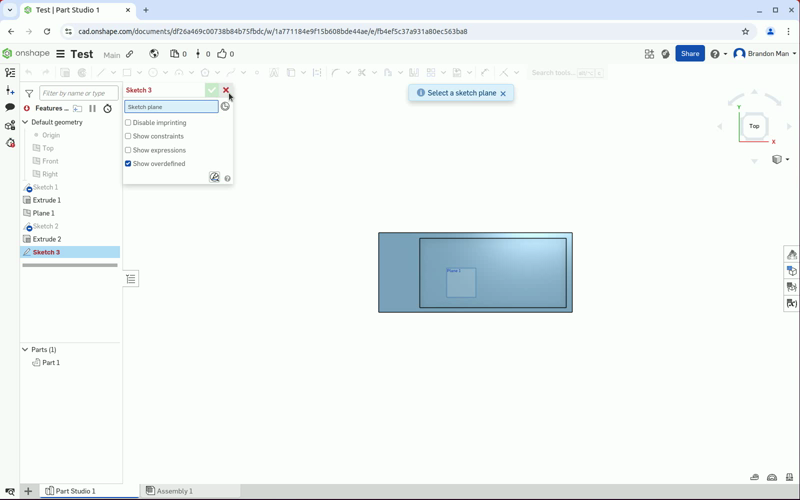
mouse_move(73, 215)
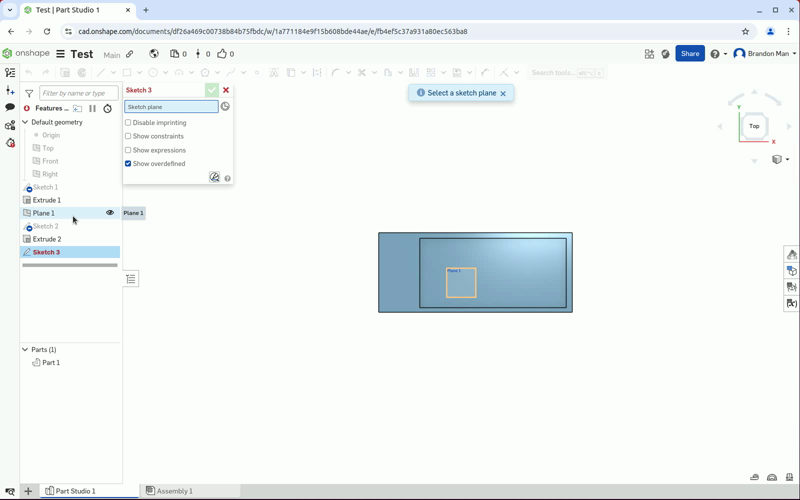
click(73, 215)
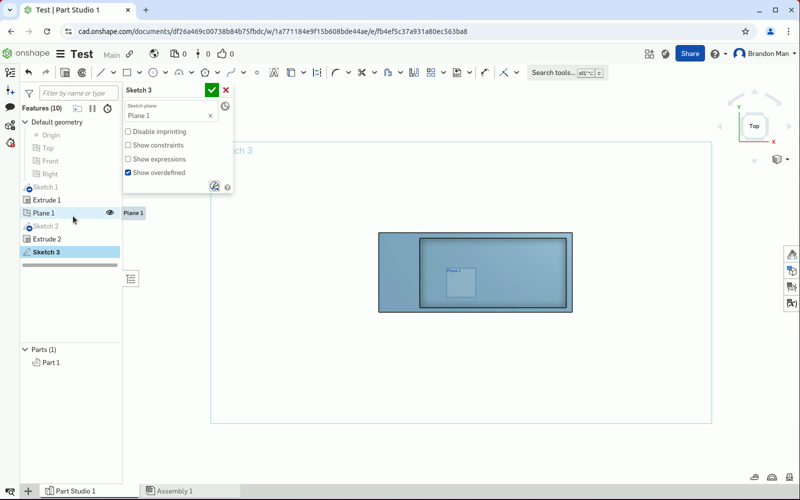
mouse_move(73, 352)
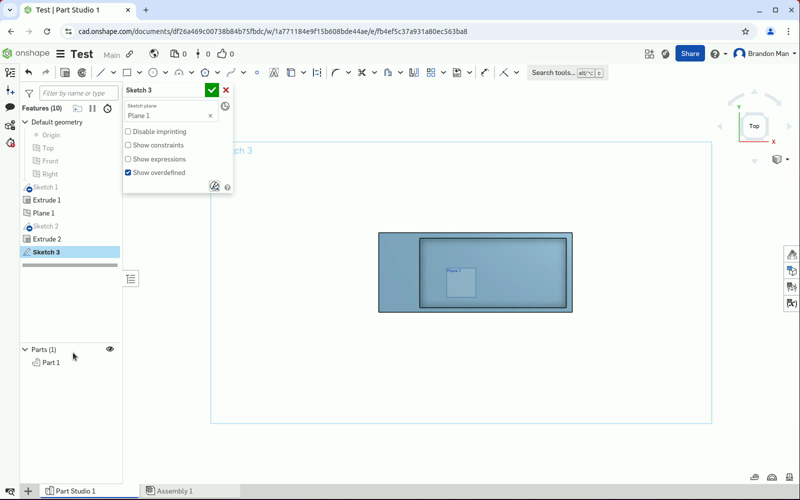
key(y)
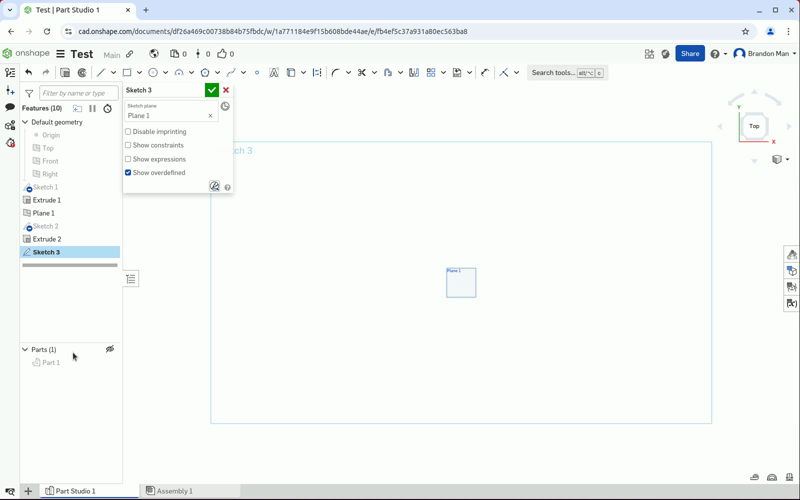
key(c)
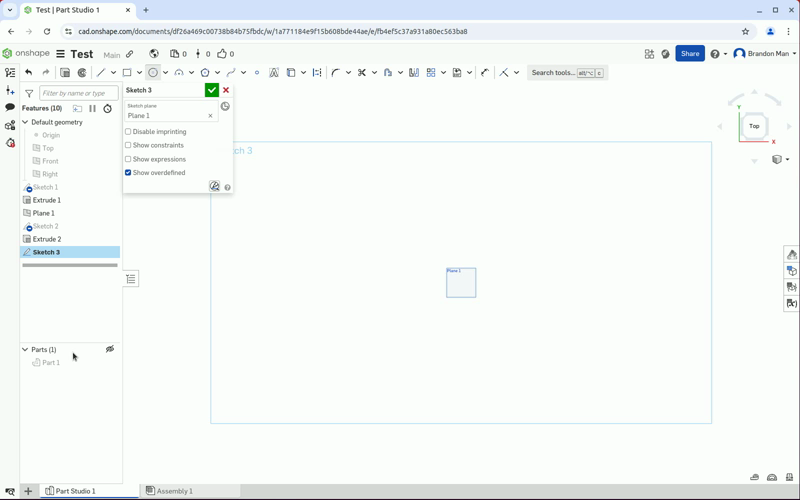
key_down(shift)
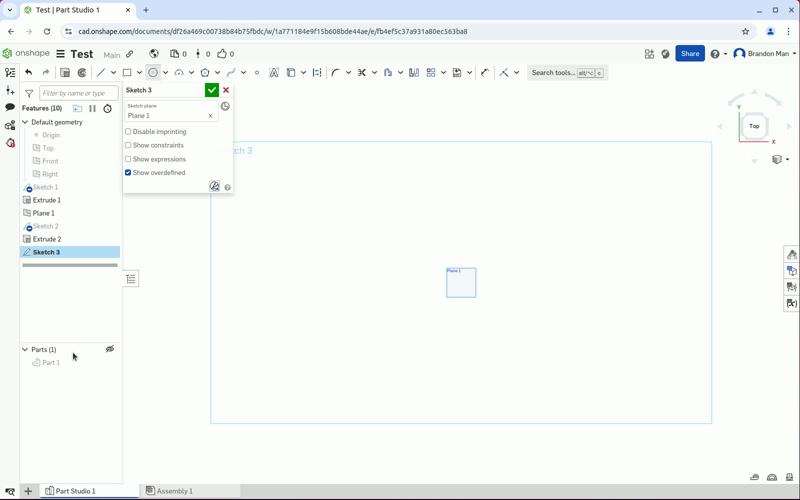
mouse_move(385, 270)
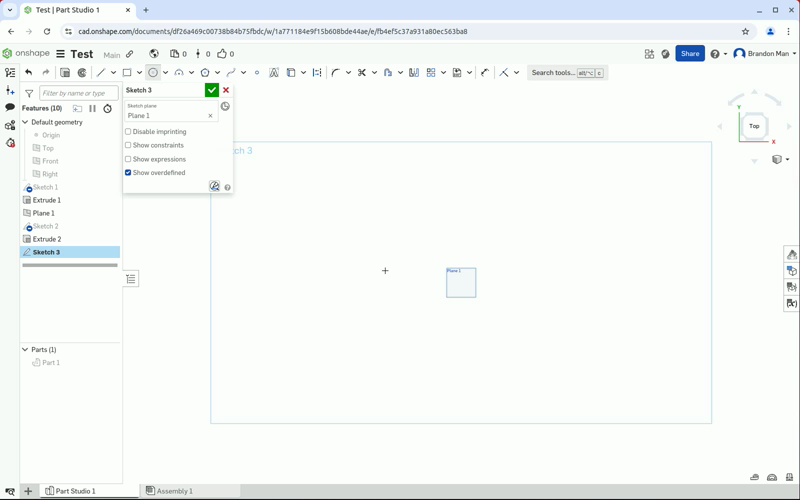
click(385, 270)
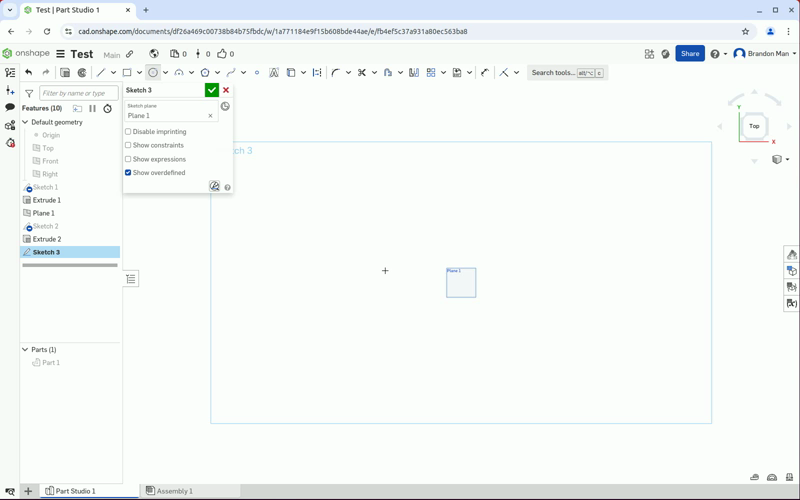
key_up(shift)
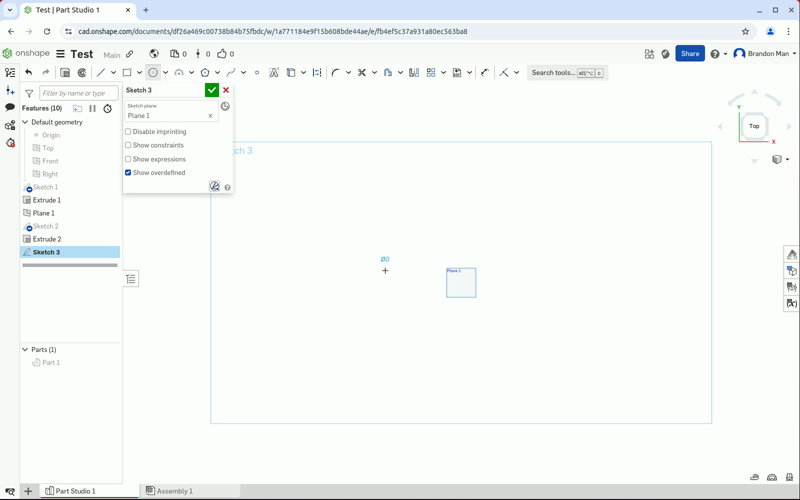
mouse_move(390, 270)
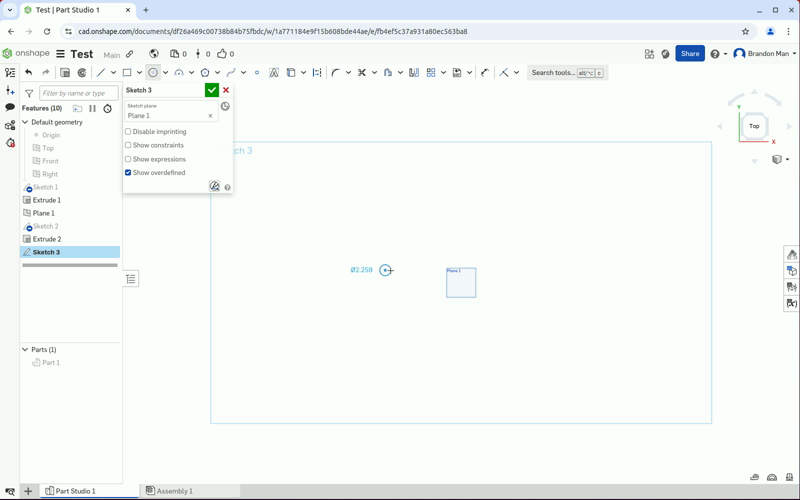
click(390, 270)
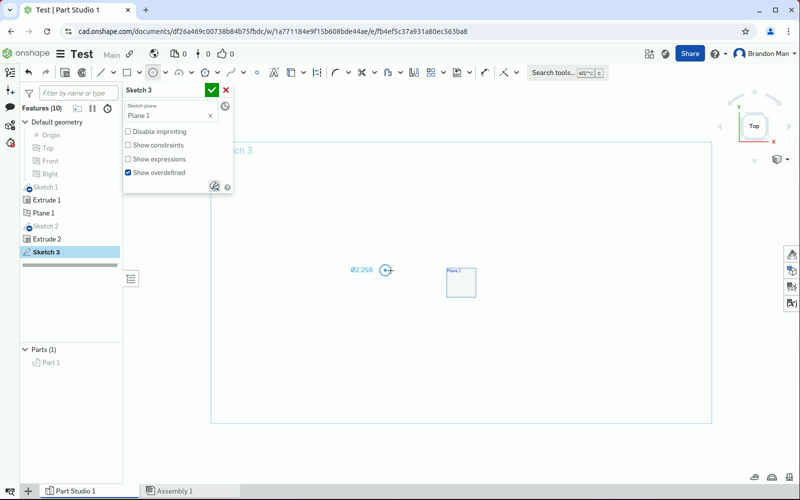
key(esc)
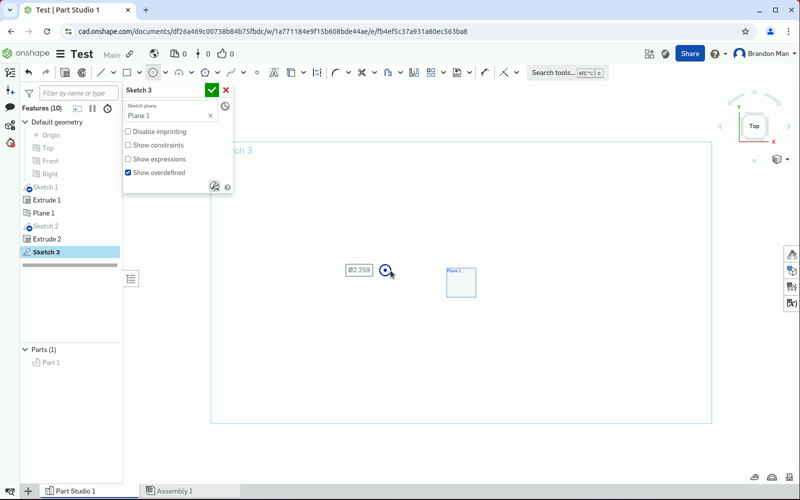
mouse_move(380, 270)
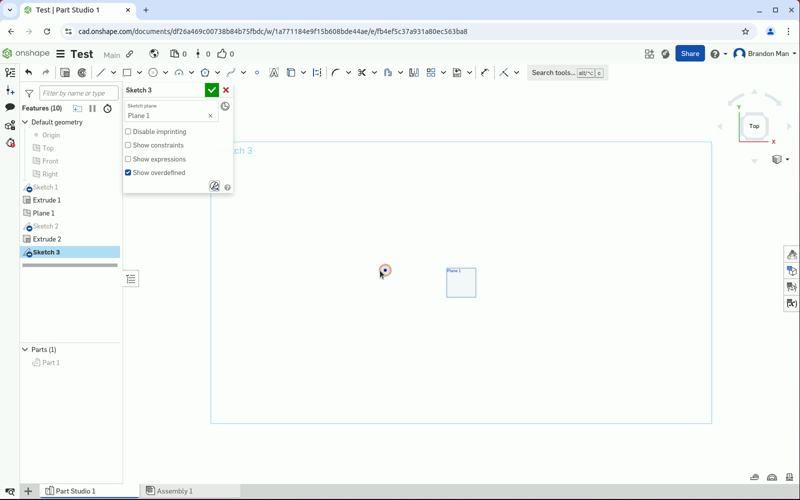
scroll(6)
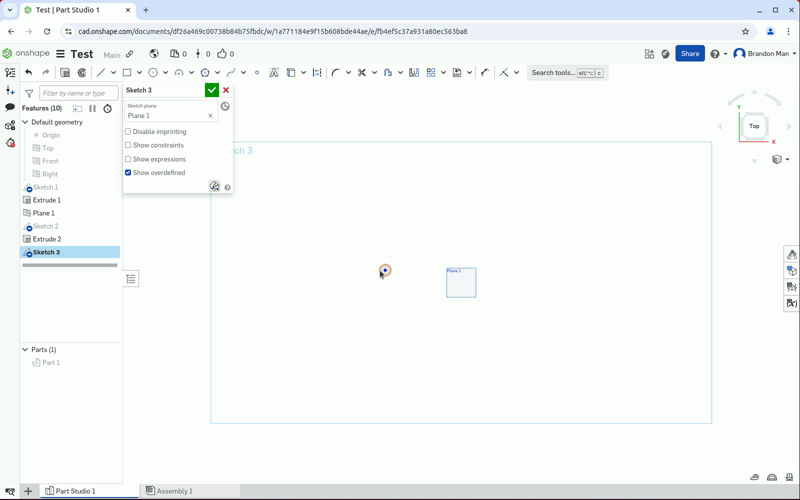
scroll(6)
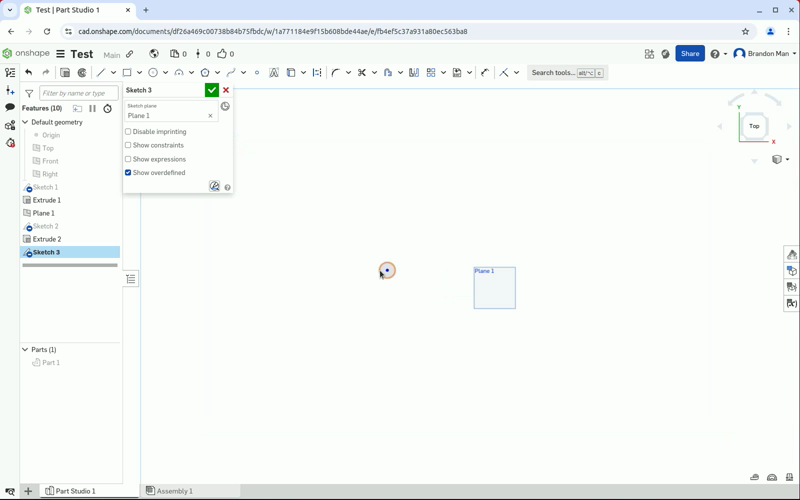
scroll(6)
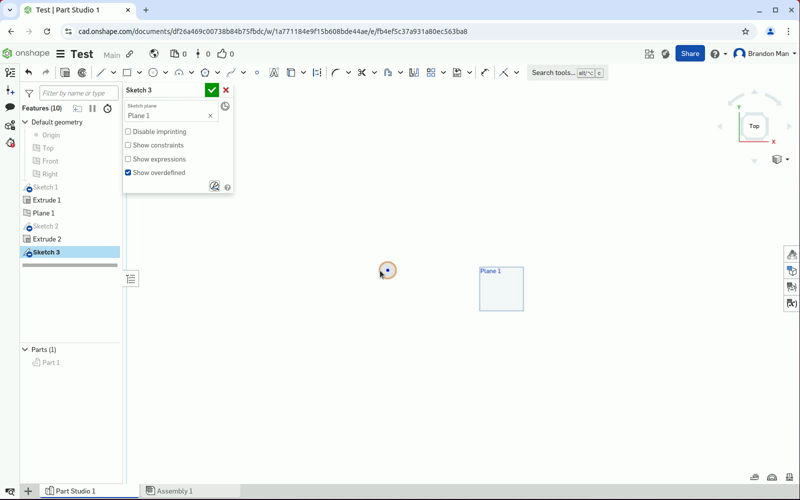
scroll(6)
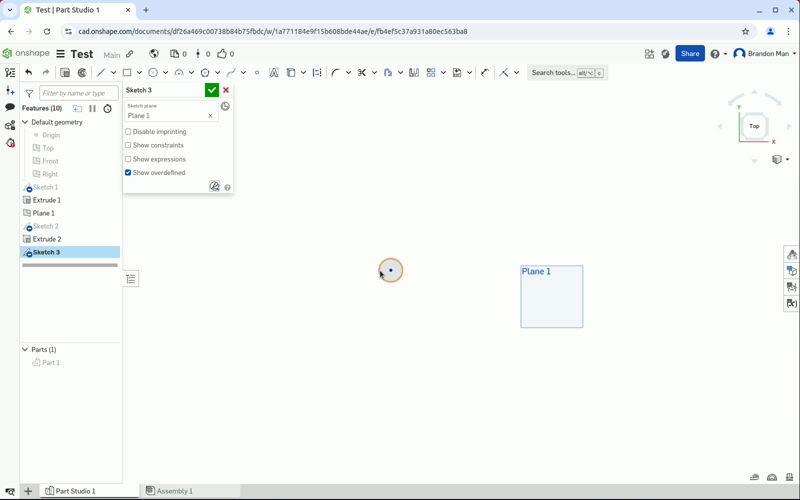
scroll(6)
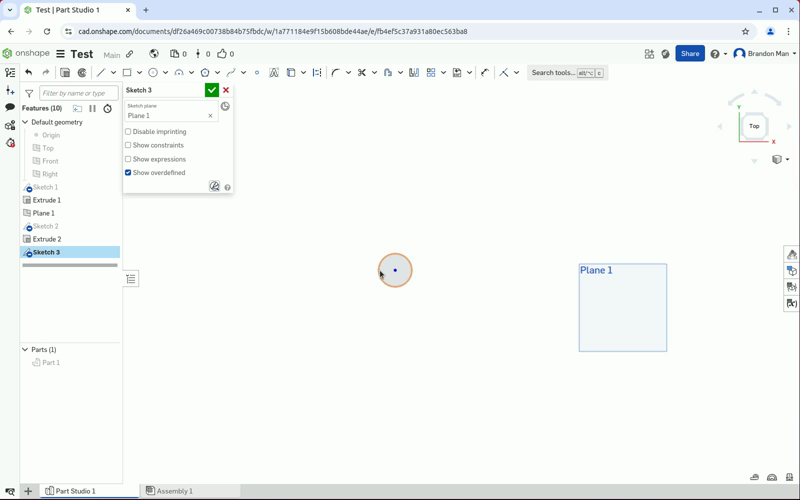
scroll(6)
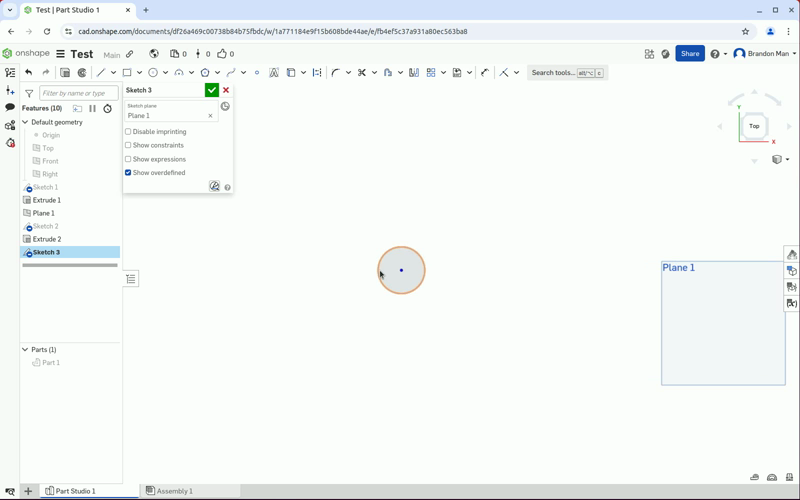
scroll(6)
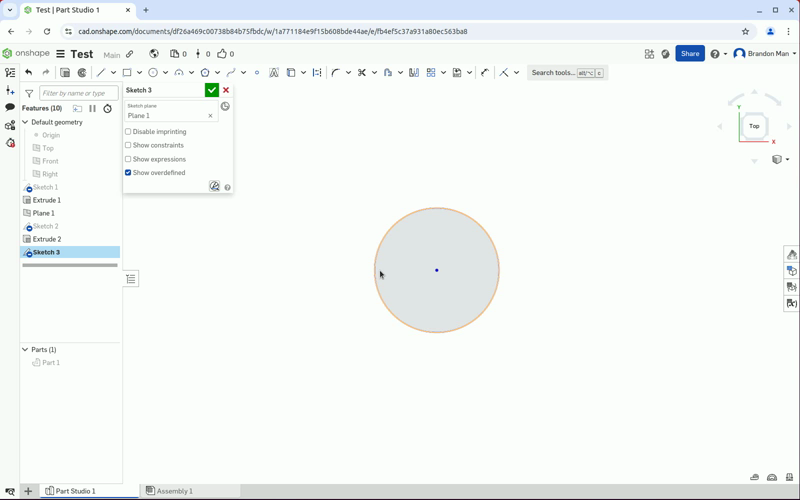
click(380, 270)
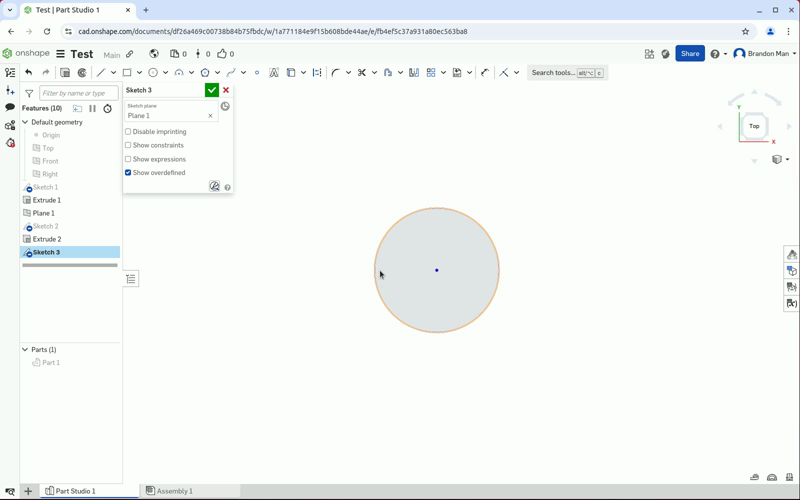
scroll(-6)
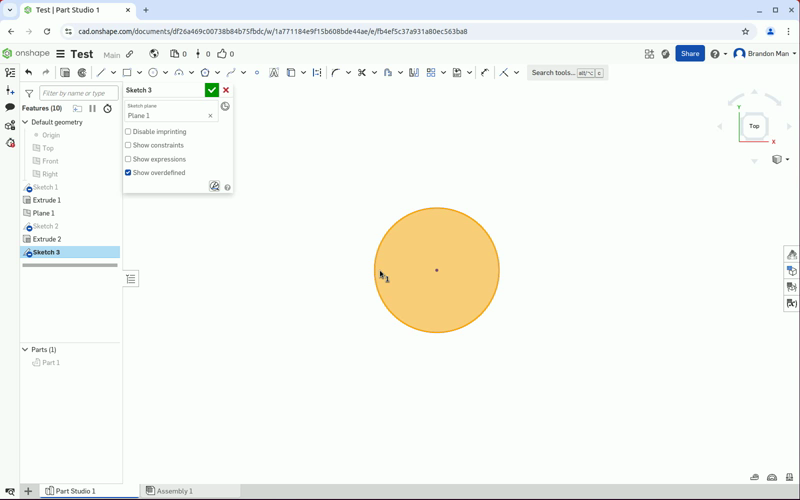
scroll(-6)
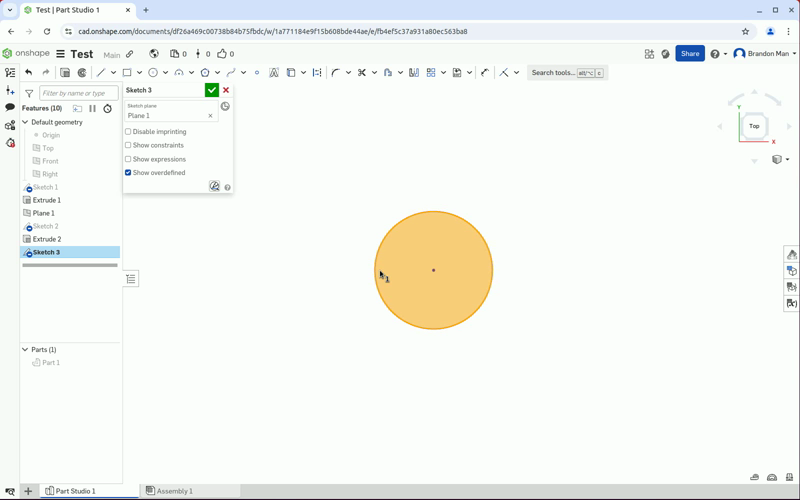
scroll(-6)
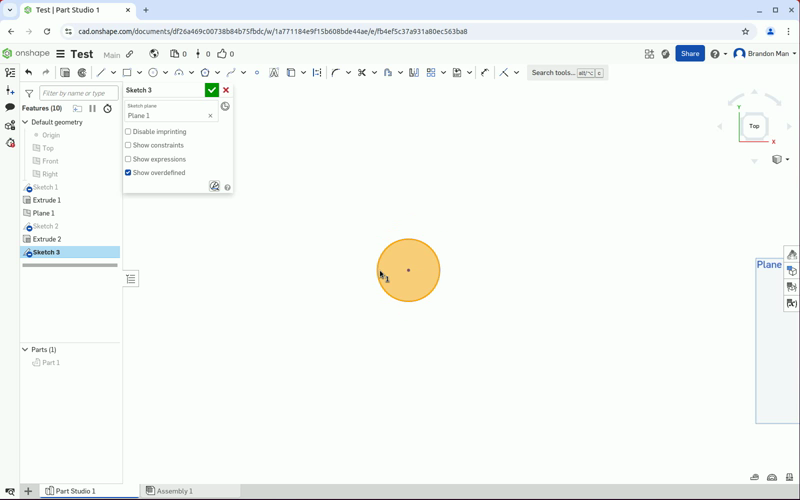
scroll(-6)
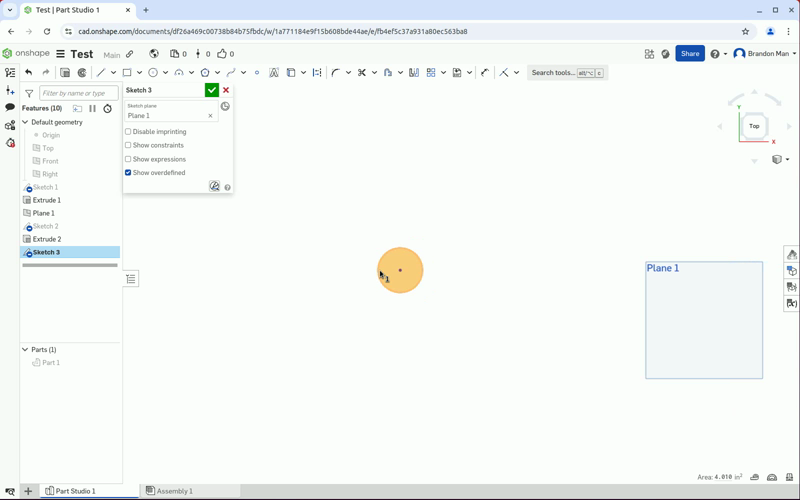
scroll(-6)
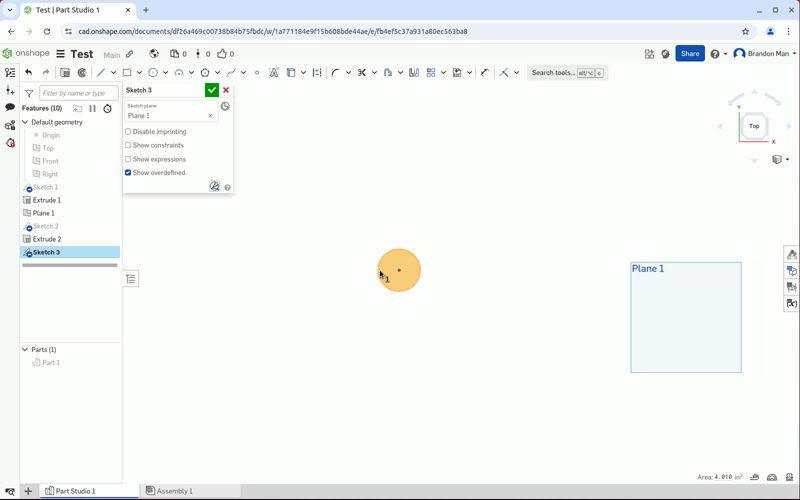
scroll(-6)
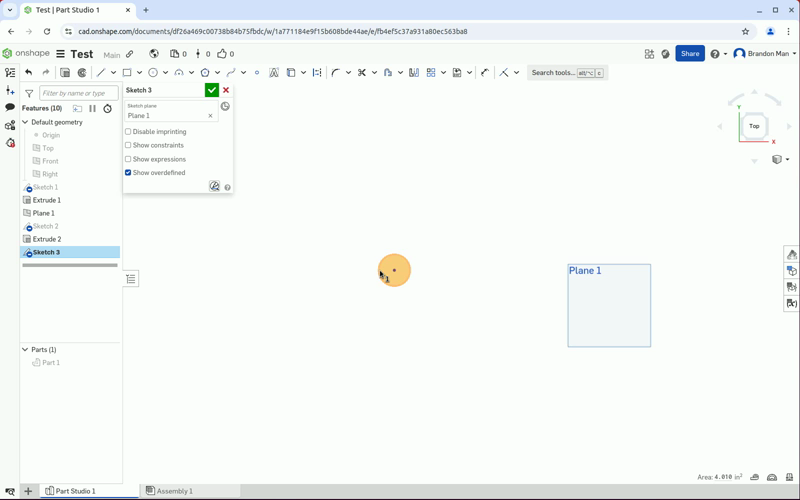
scroll(-6)
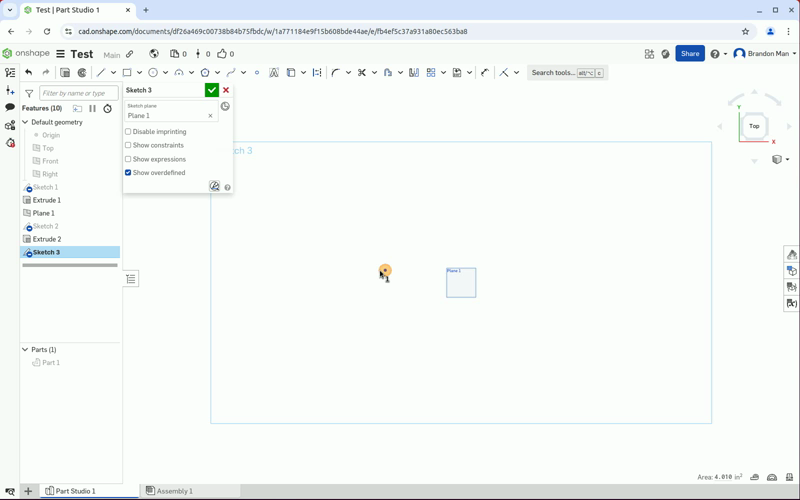
mouse_move(73, 352)
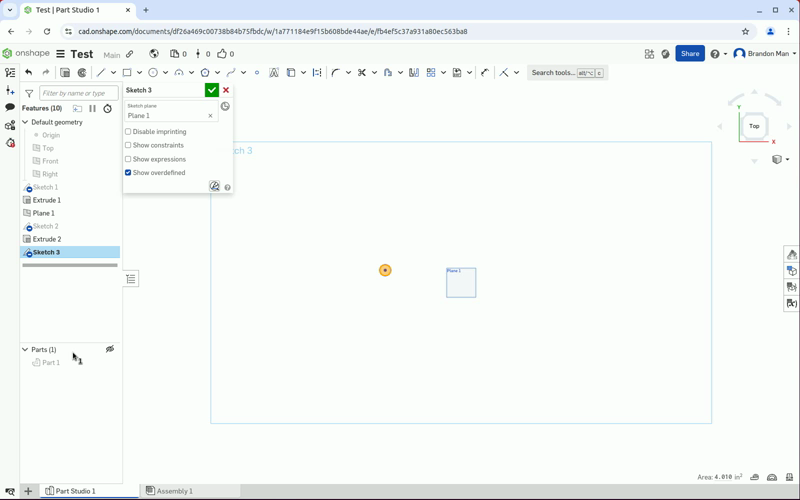
key(shift+y)
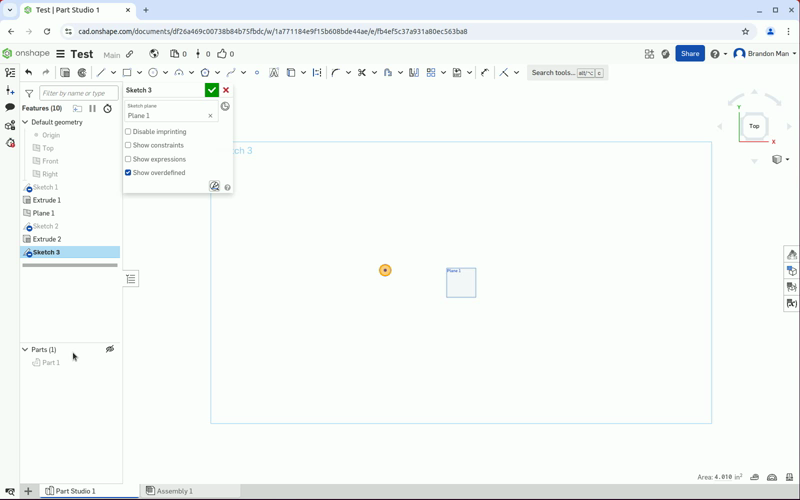
key(shift+e)
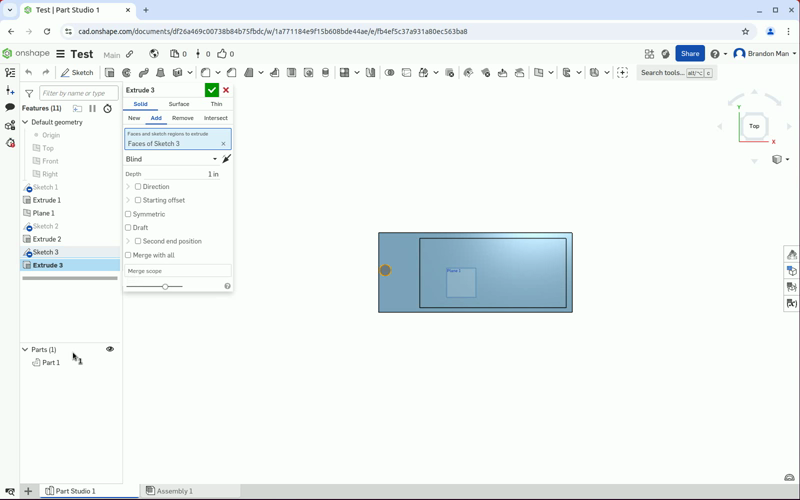
mouse_move(143, 106)
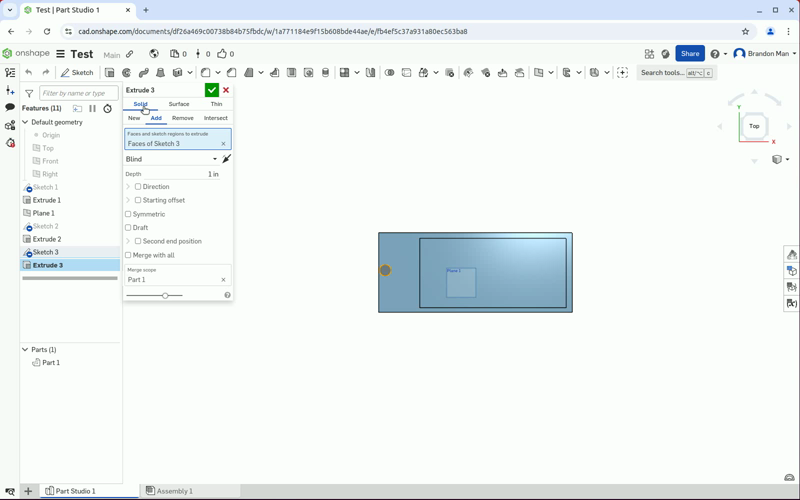
click(143, 106)
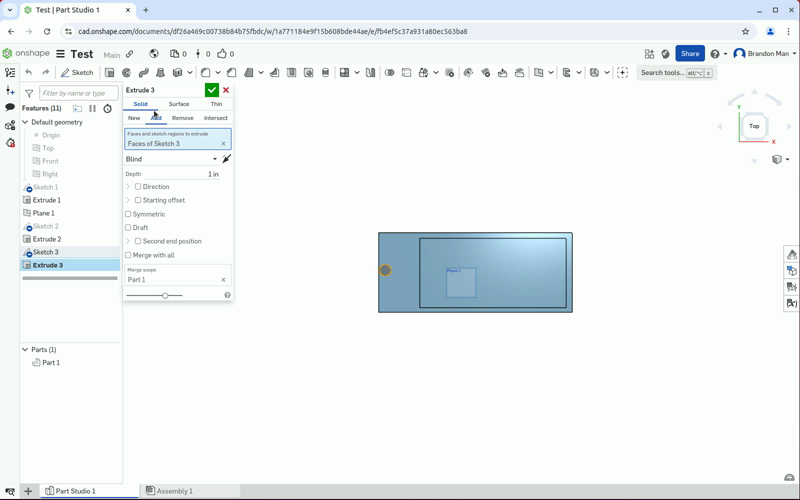
mouse_move(186, 120)
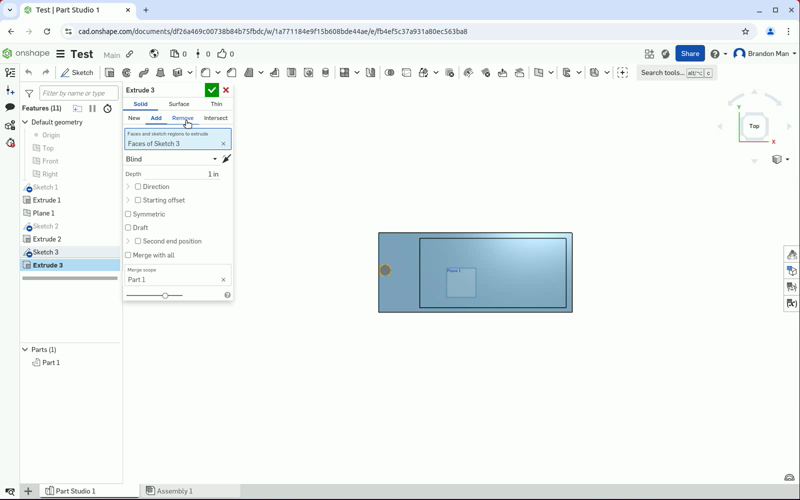
click(186, 120)
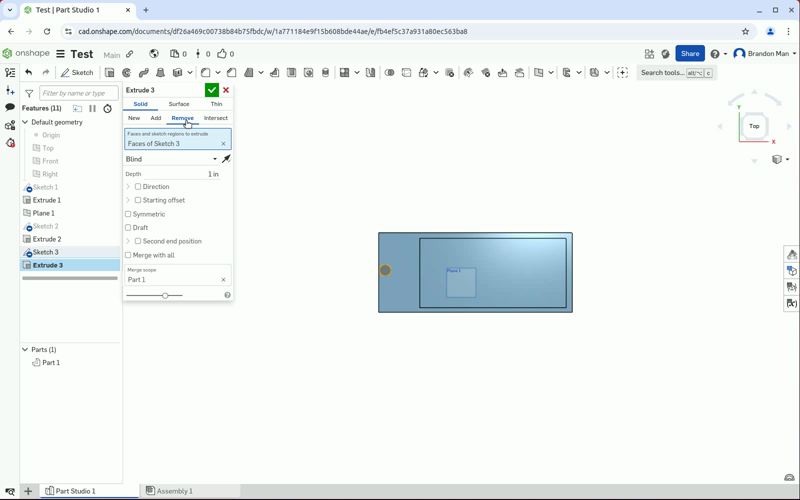
key(tab, 4)
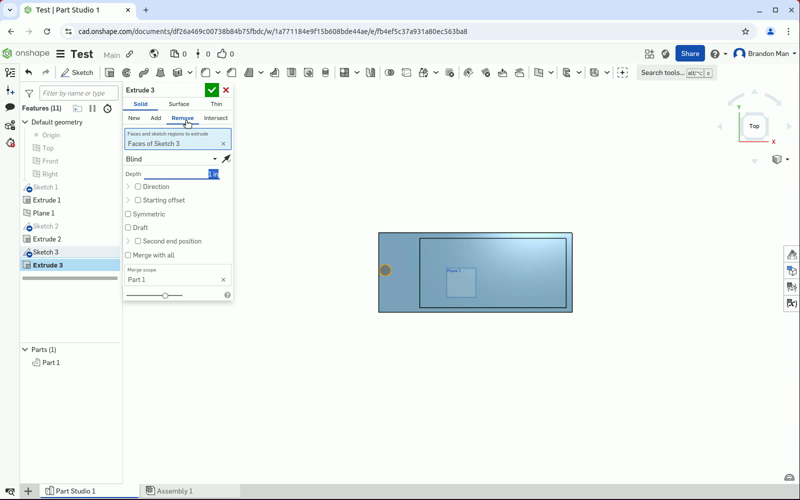
text(5.055)
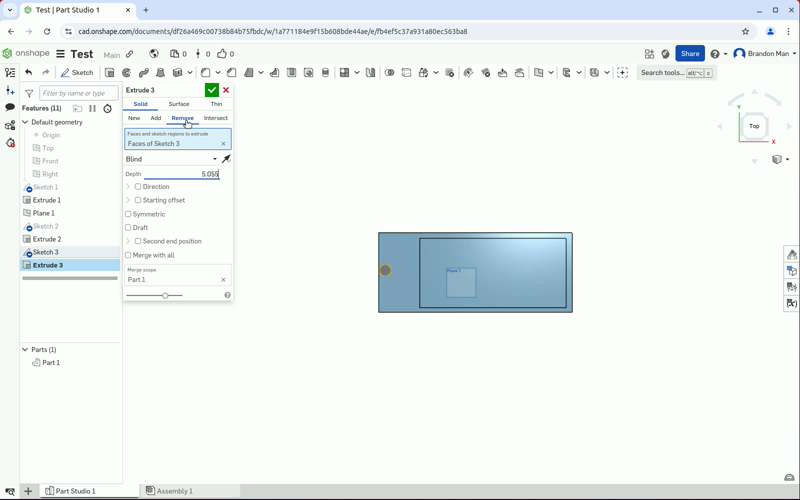
key(tab, 6)
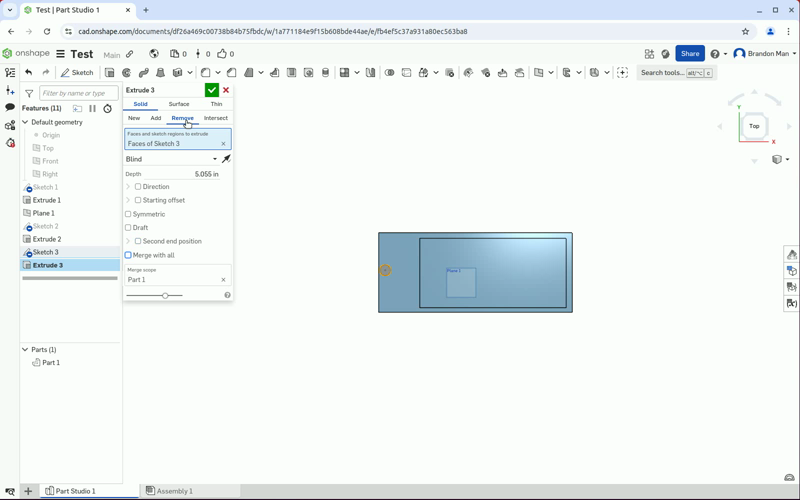
key(space)
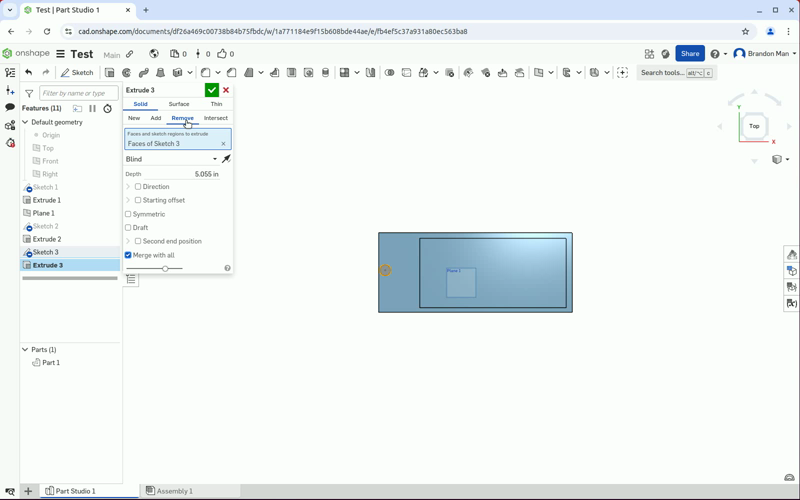
key(enter)
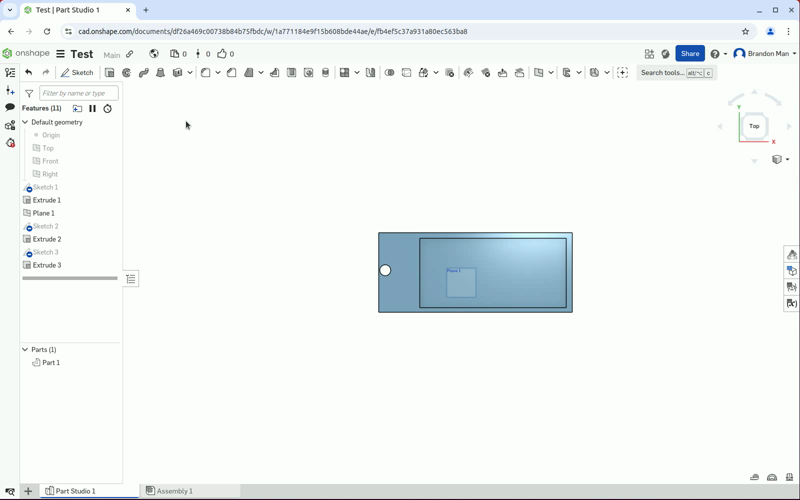
key(shift+h)
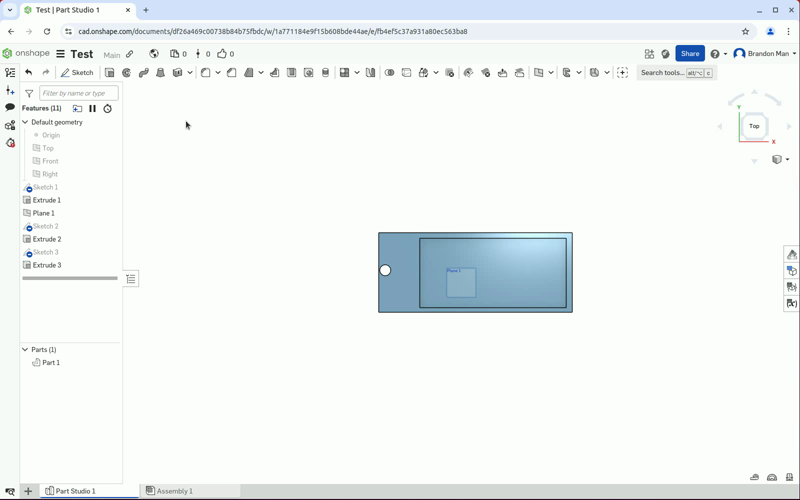
key(shift+h)
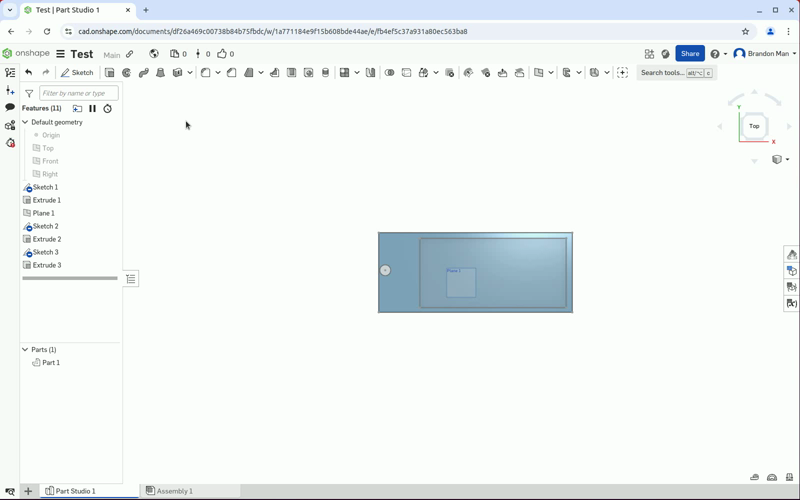
key(shift+7)
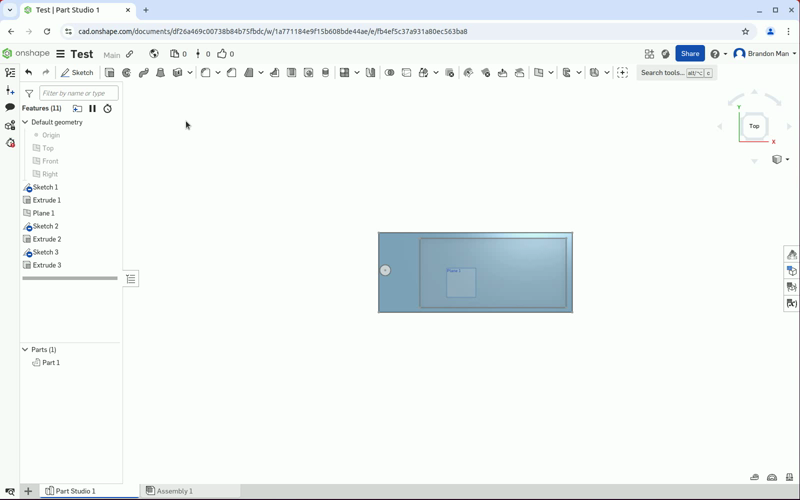
key(up, 3)
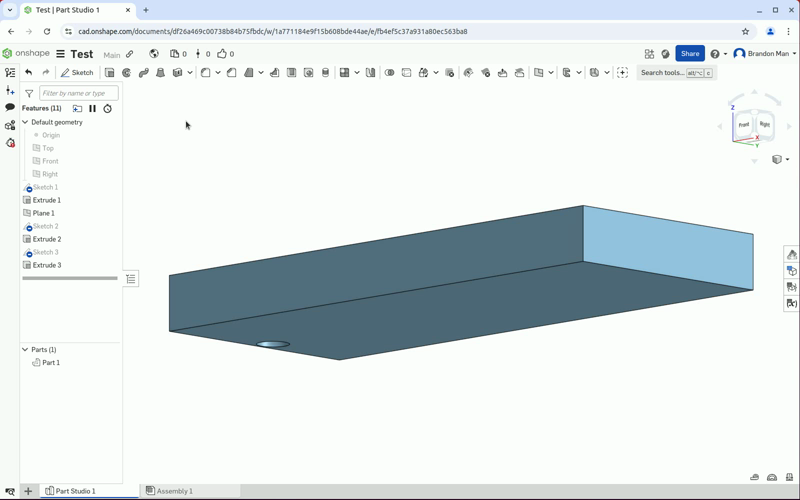
key(left, 3)
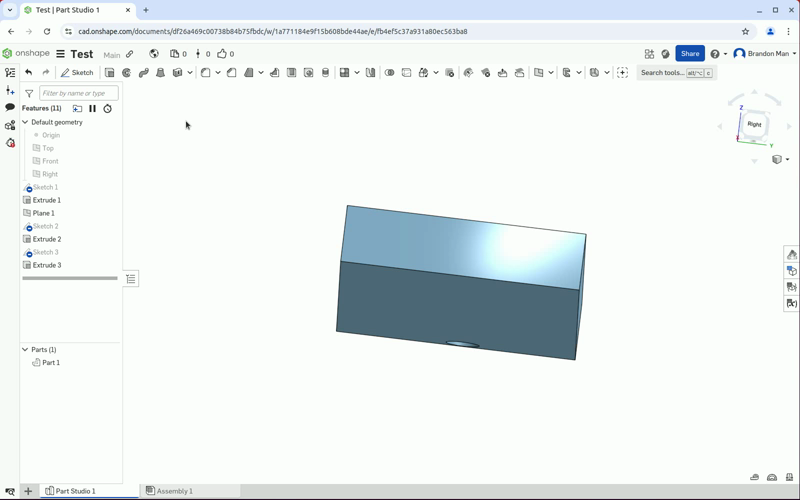
key(right, 3)
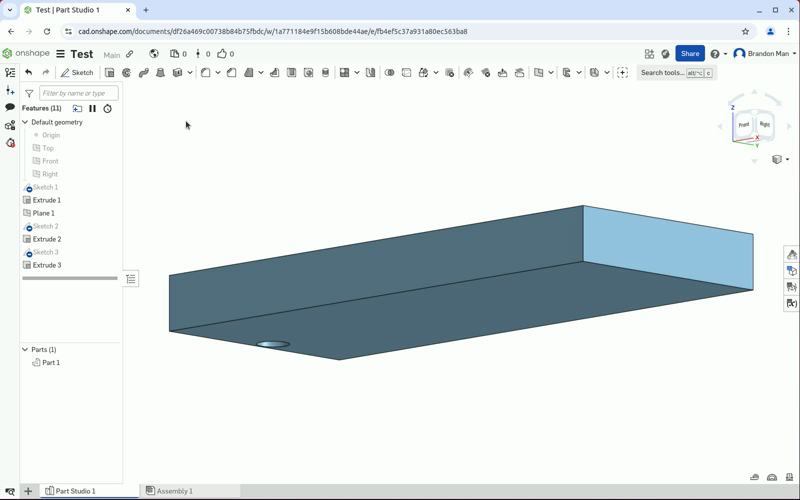
key(down, 3)
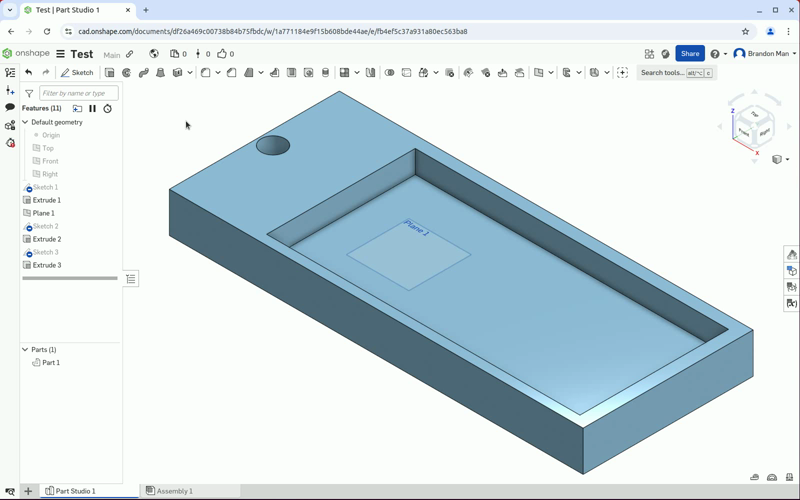
mouse_move(73, 189)
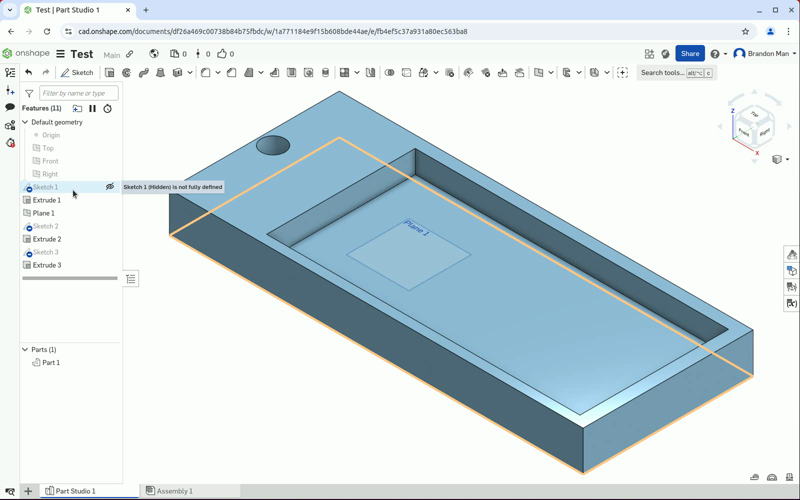
click(73, 189)